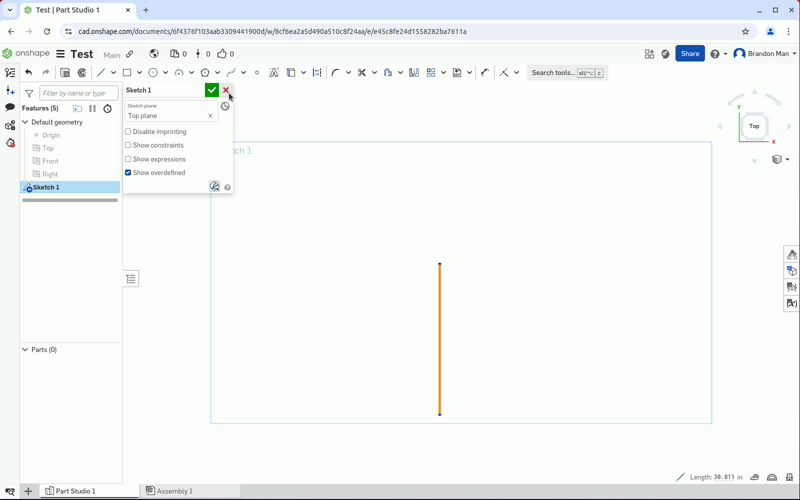
key(shift+h)
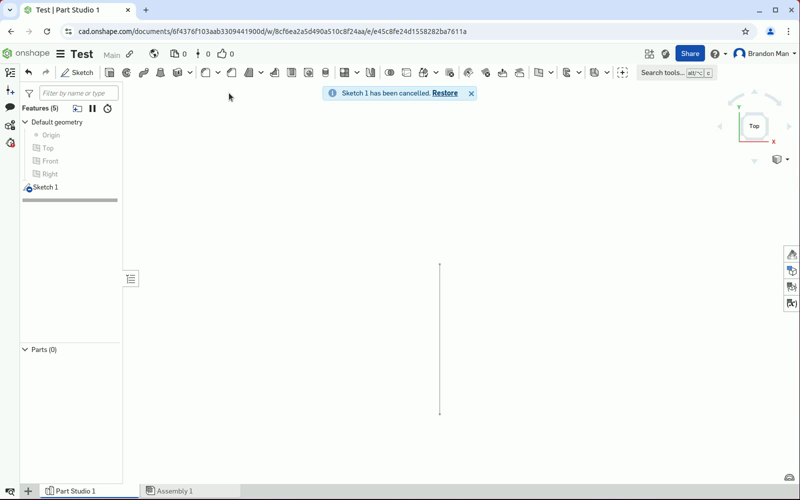
mouse_move(73, 352)
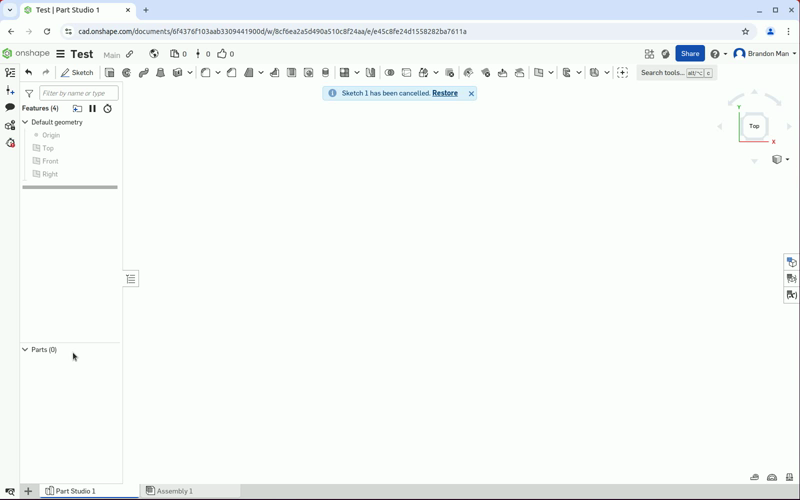
key(y)
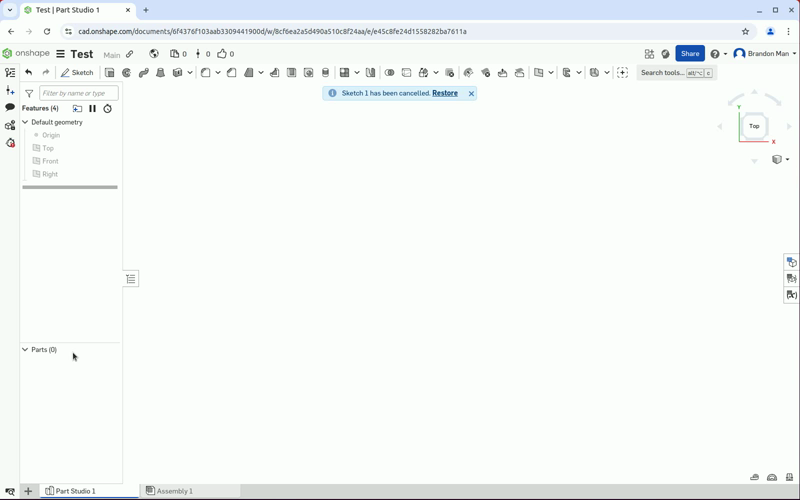
key(shift+p)
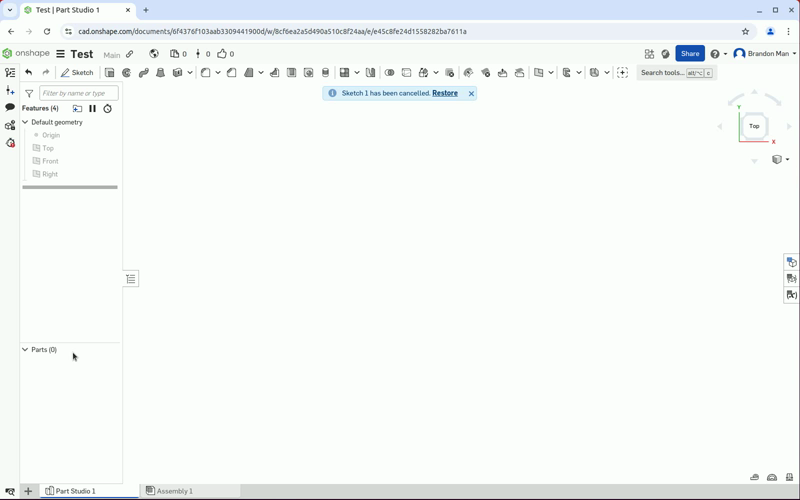
key(space)
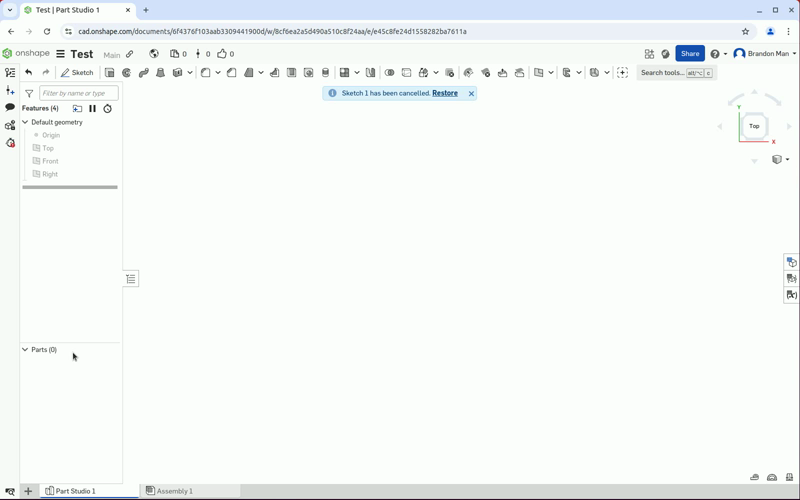
key_down(shift)
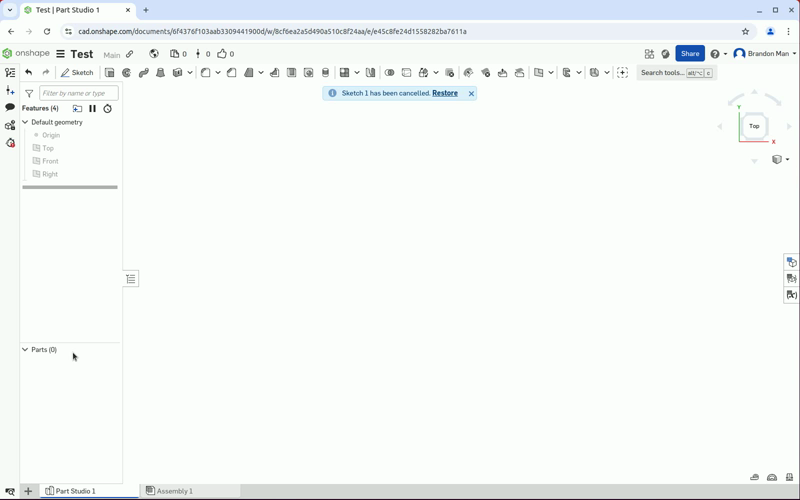
key(up)
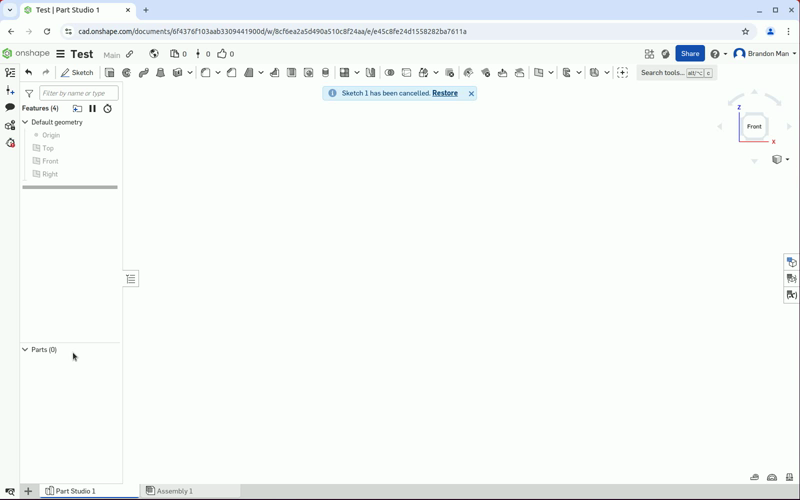
key_up(shift)
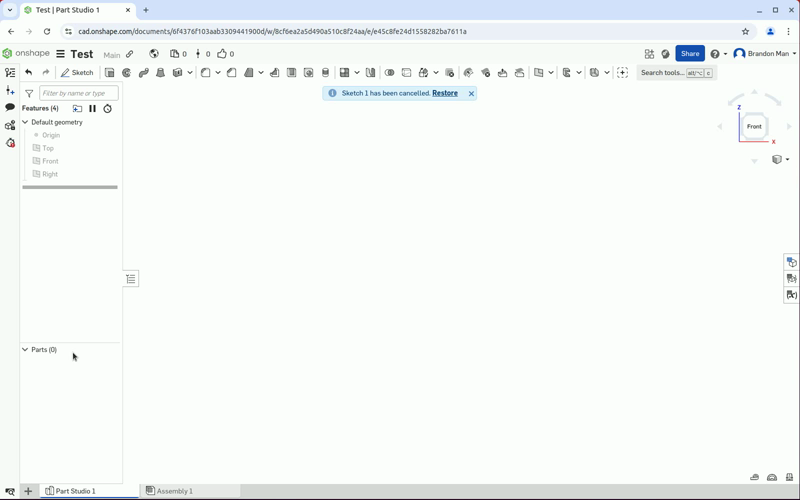
mouse_move(73, 352)
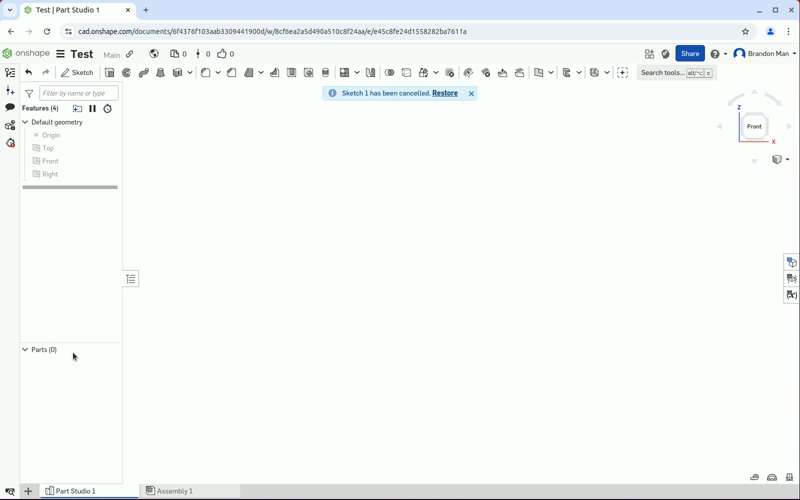
key(shift+y)
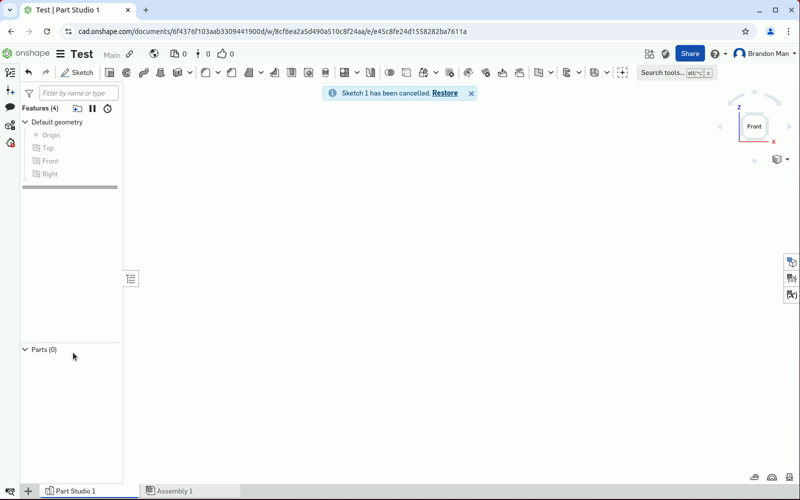
key(shift+s)
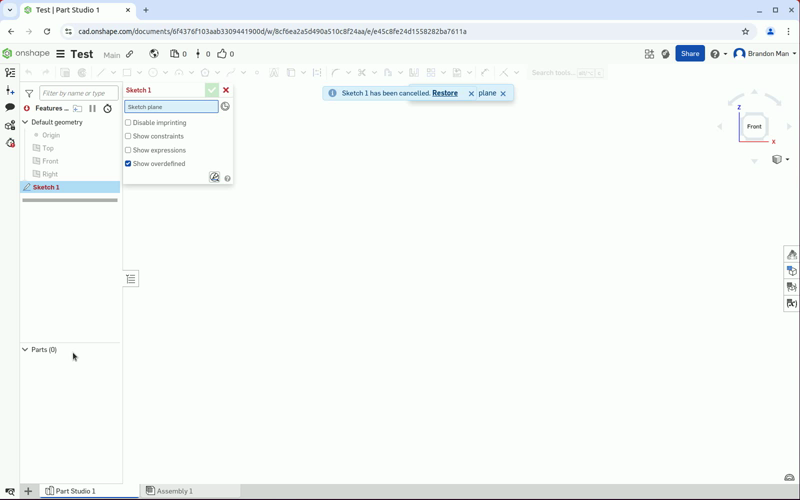
mouse_move(73, 163)
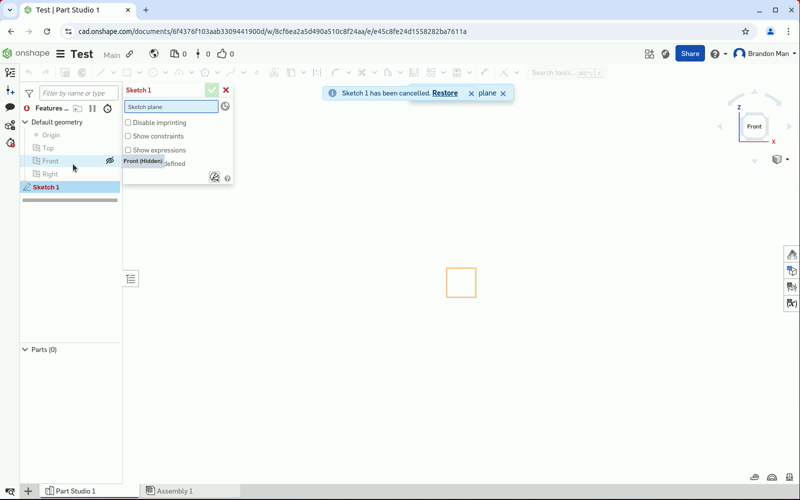
click(73, 163)
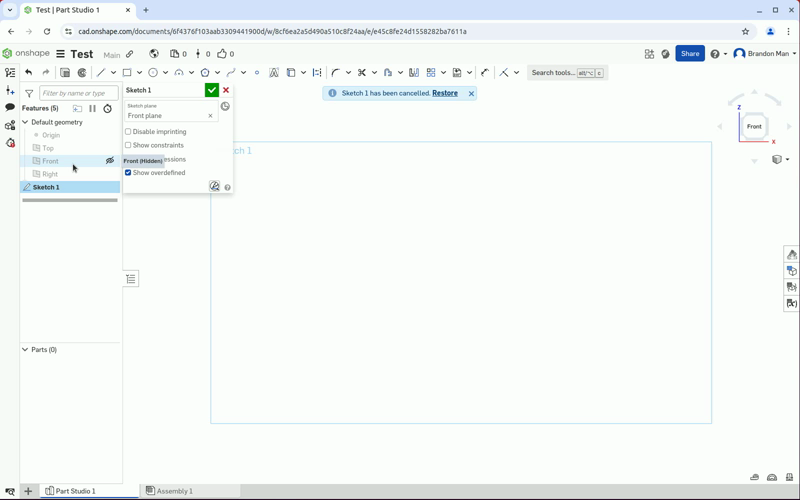
mouse_move(73, 352)
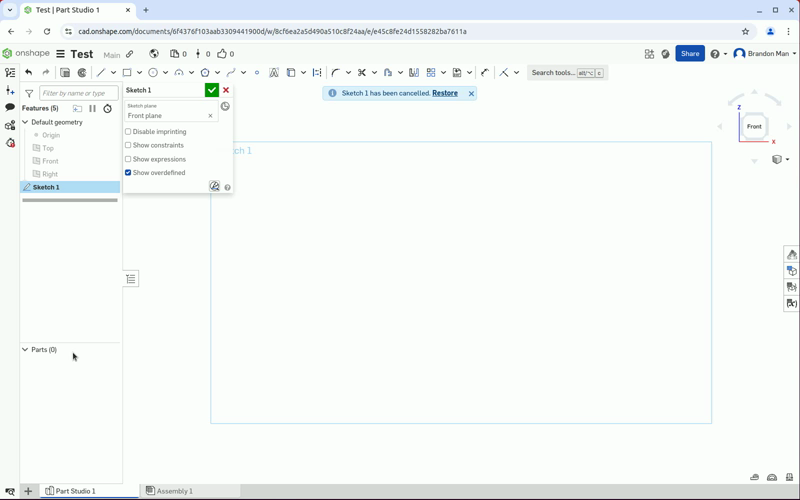
key(y)
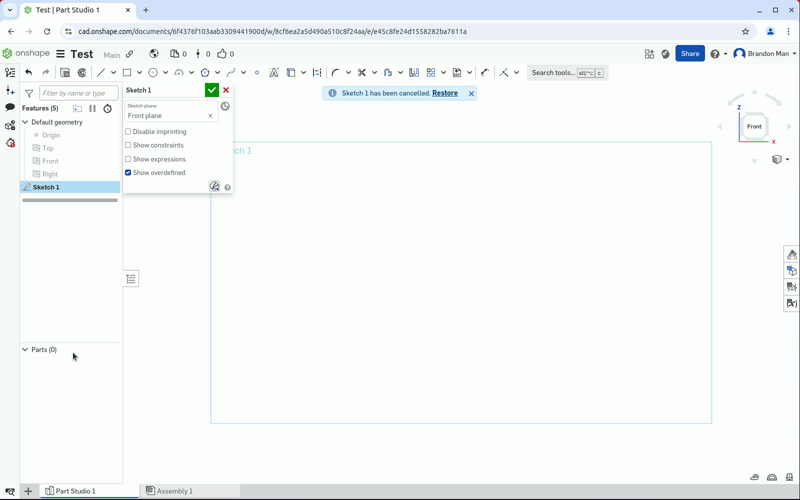
key(l)
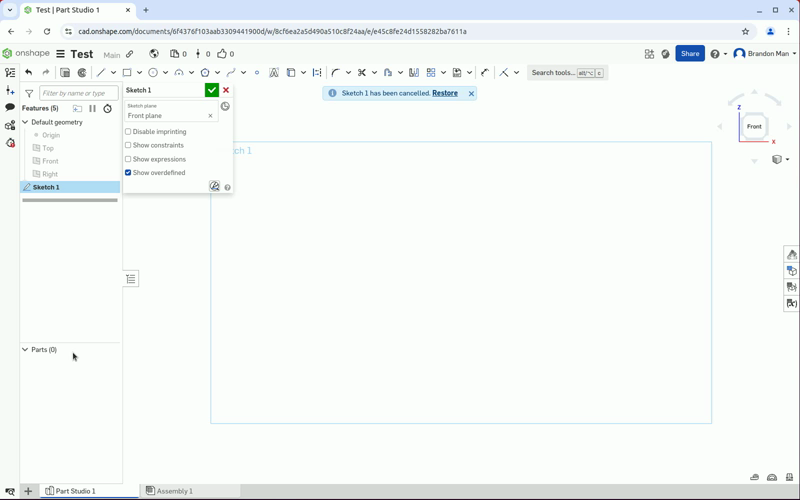
key_down(shift)
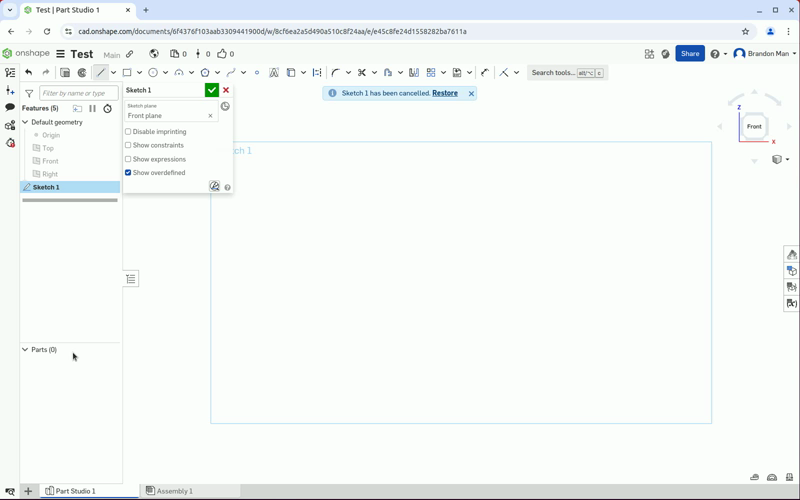
mouse_move(460, 282)
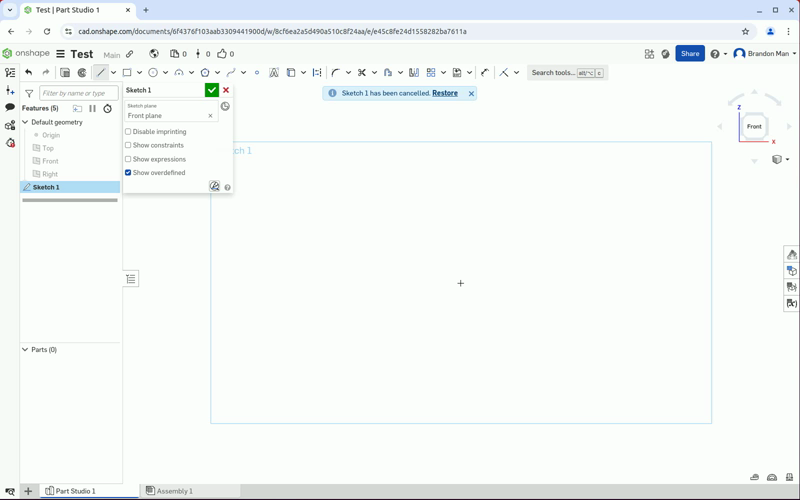
click(460, 282)
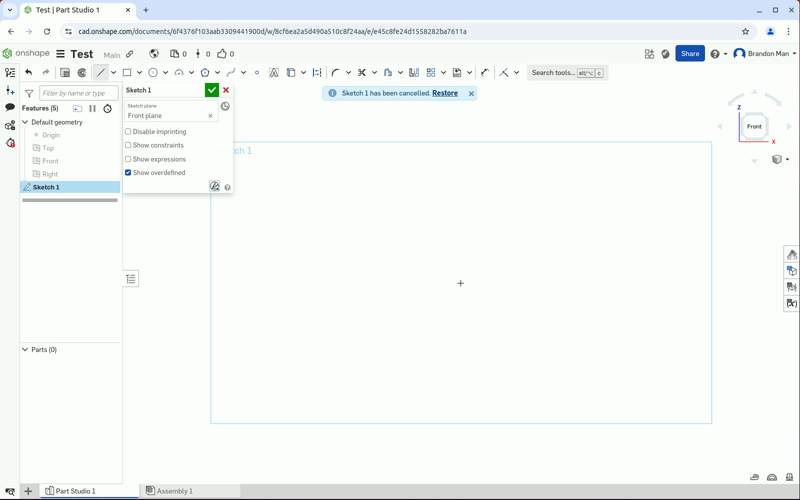
key_up(shift)
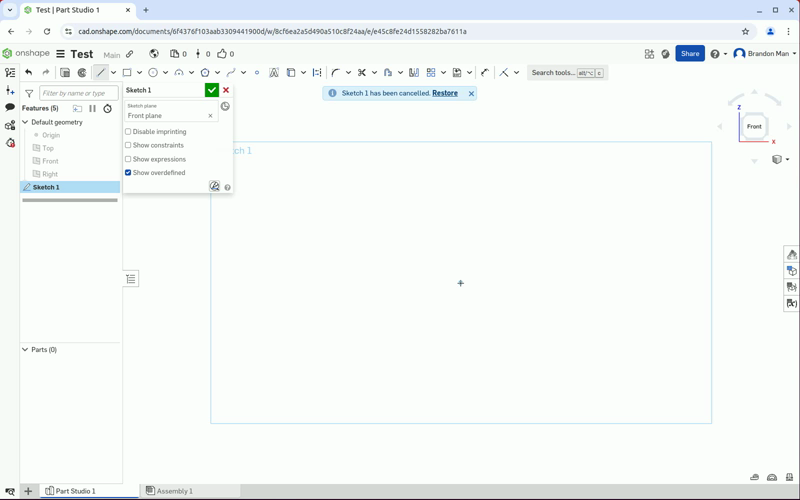
key_down(shift)
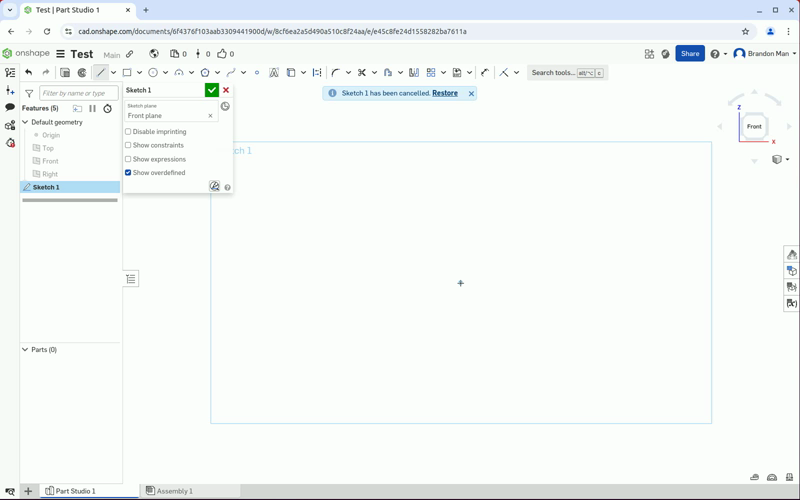
mouse_move(490, 282)
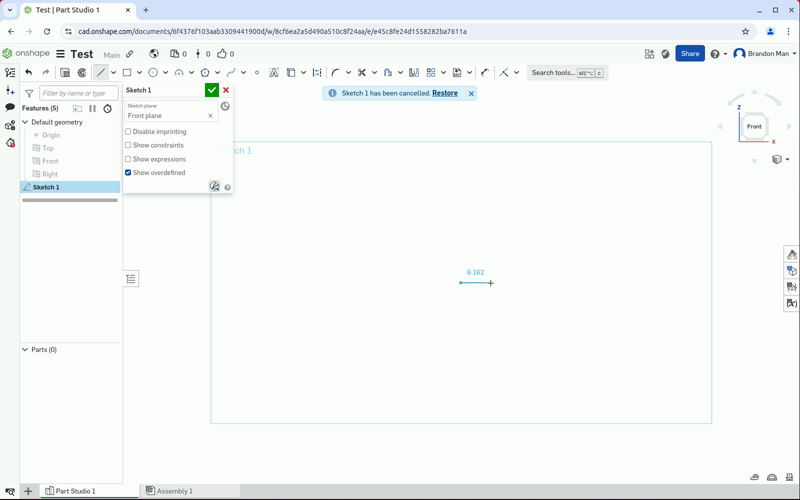
mouse_move(498, 282)
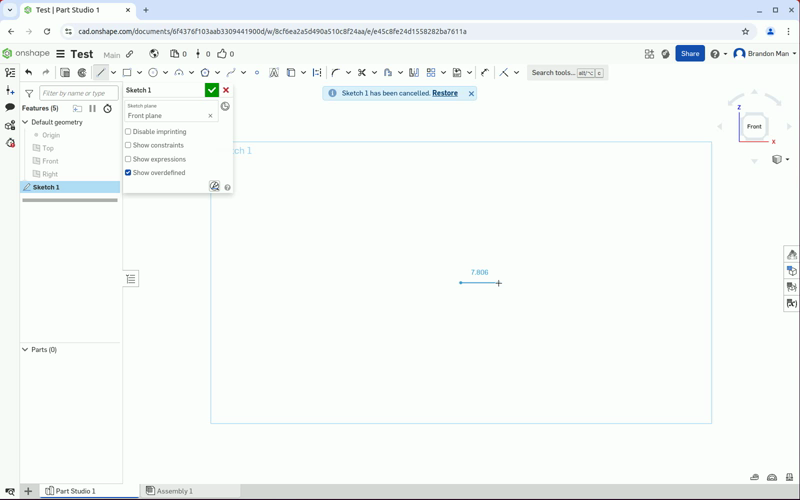
click(498, 282)
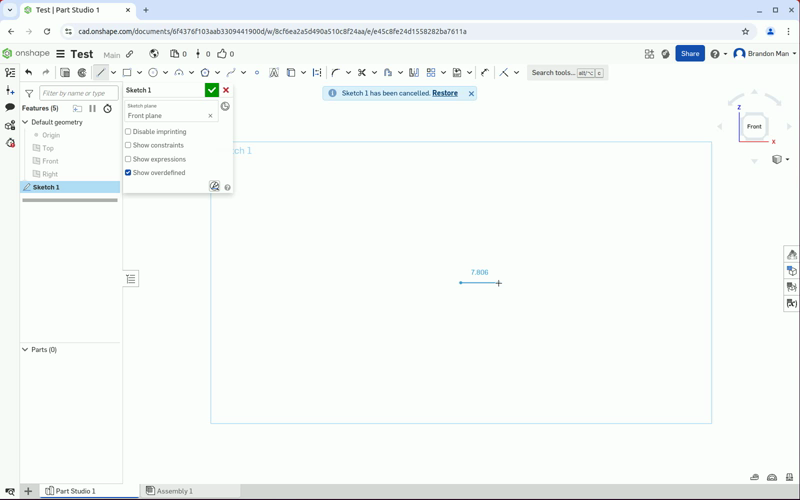
key_up(shift)
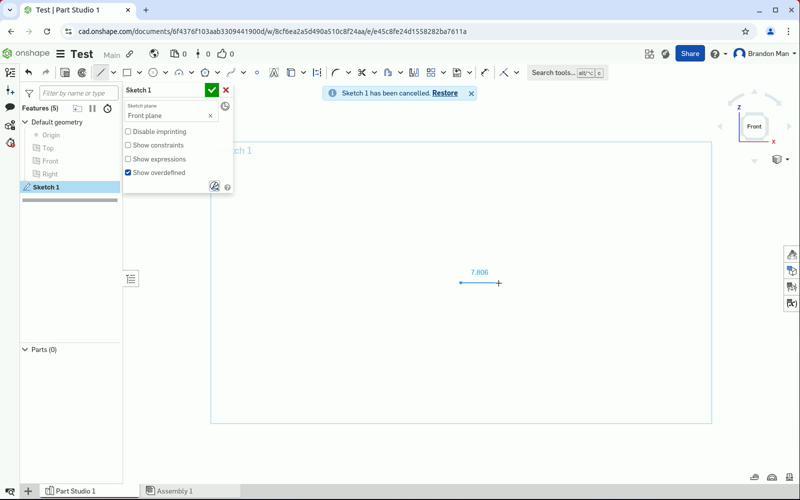
key_down(shift)
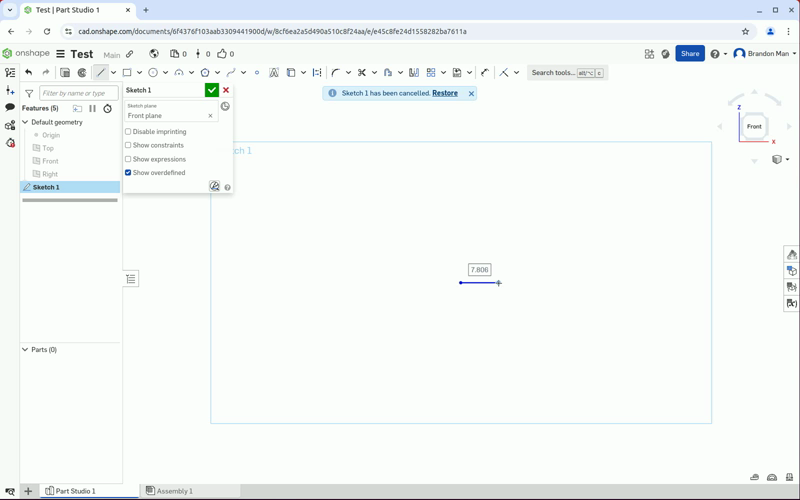
mouse_move(528, 282)
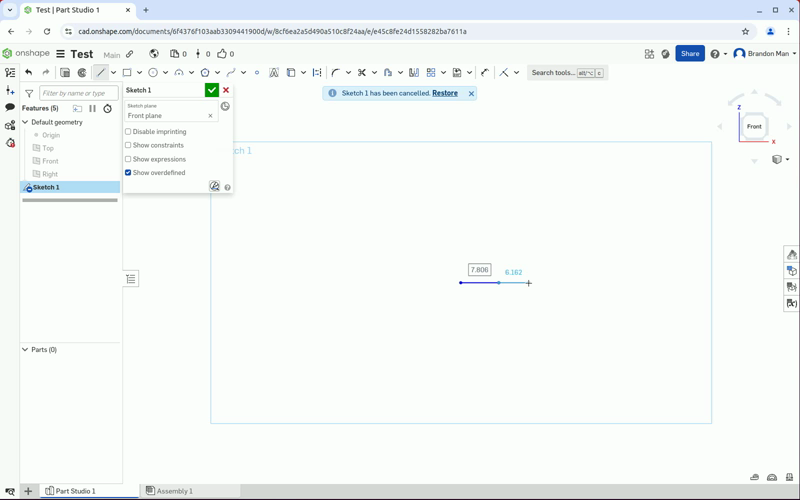
mouse_move(498, 264)
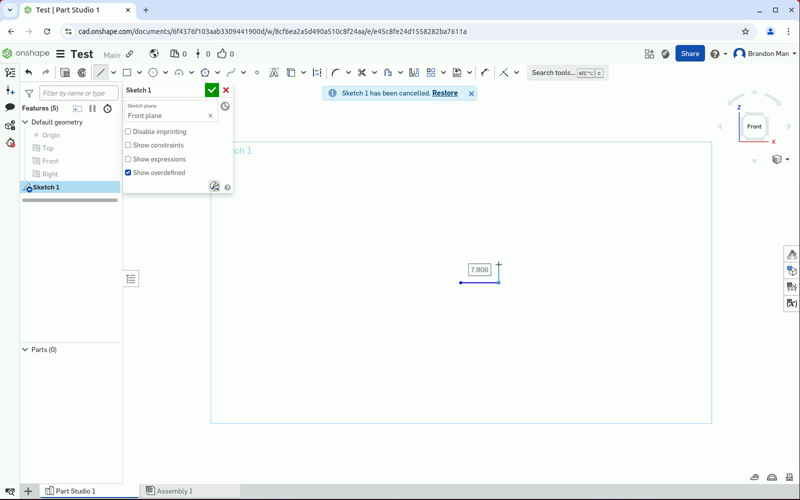
click(498, 264)
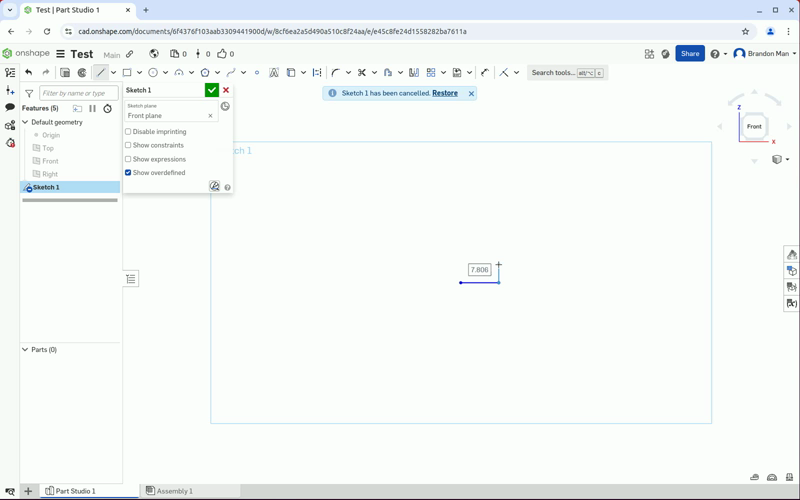
key_up(shift)
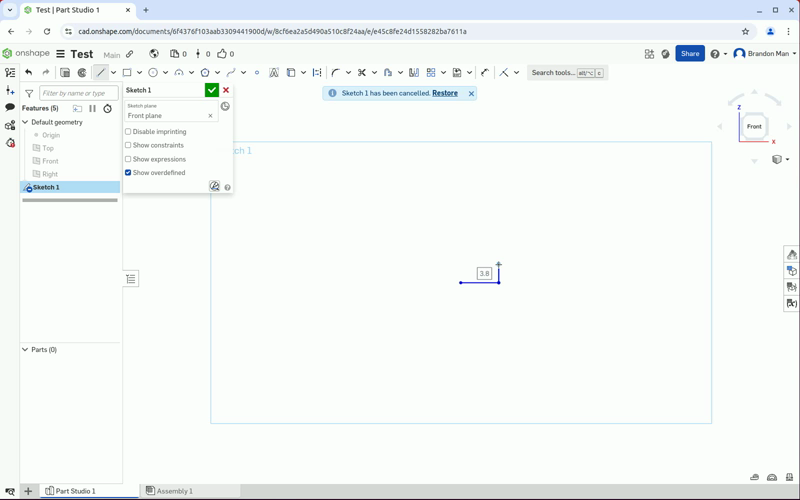
key_down(shift)
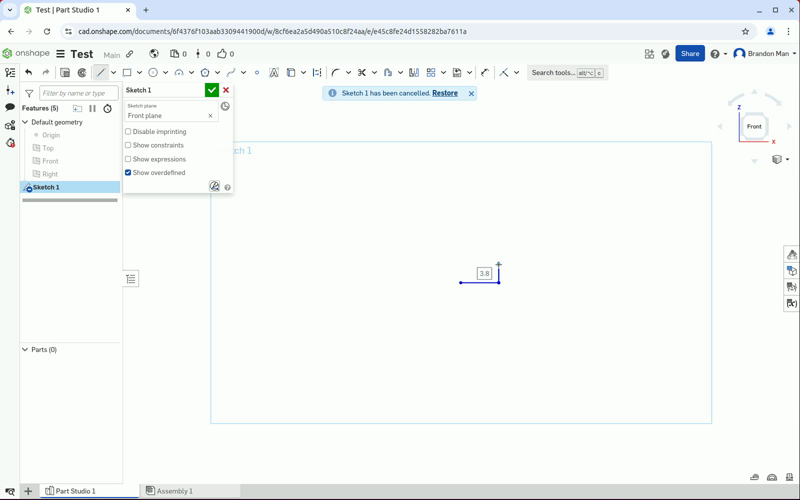
mouse_move(528, 264)
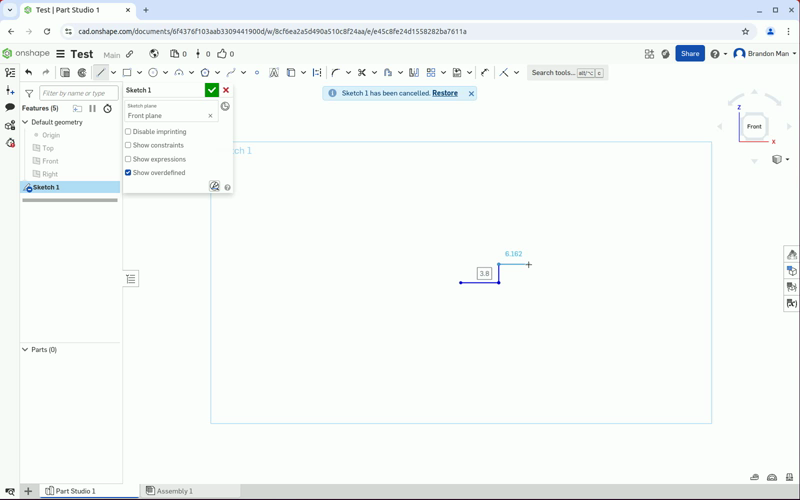
mouse_move(535, 264)
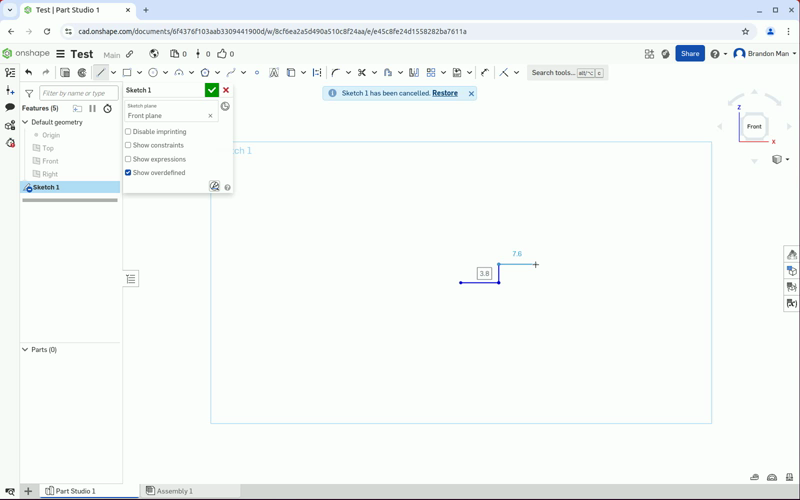
click(535, 264)
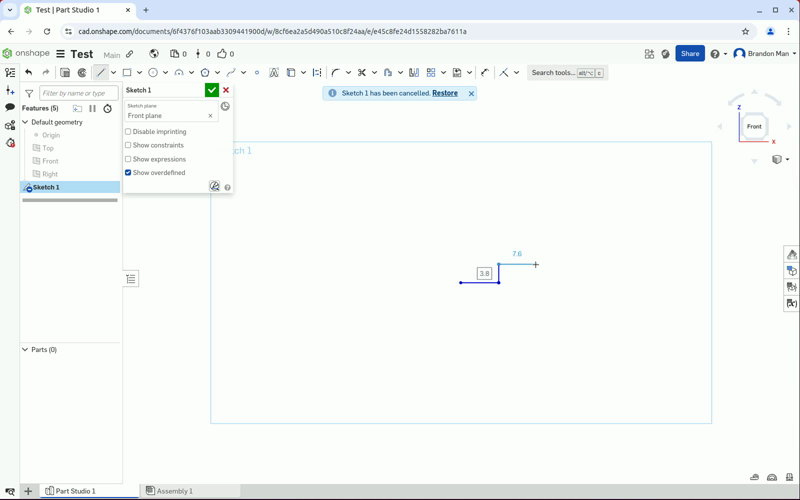
key_up(shift)
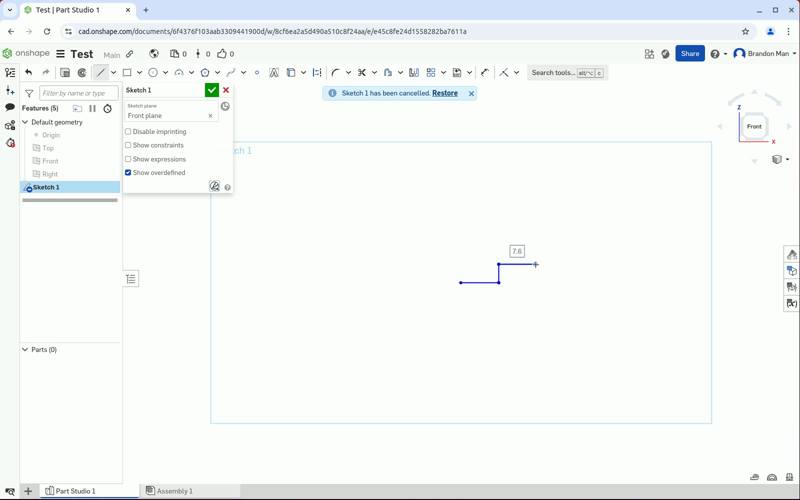
key_down(shift)
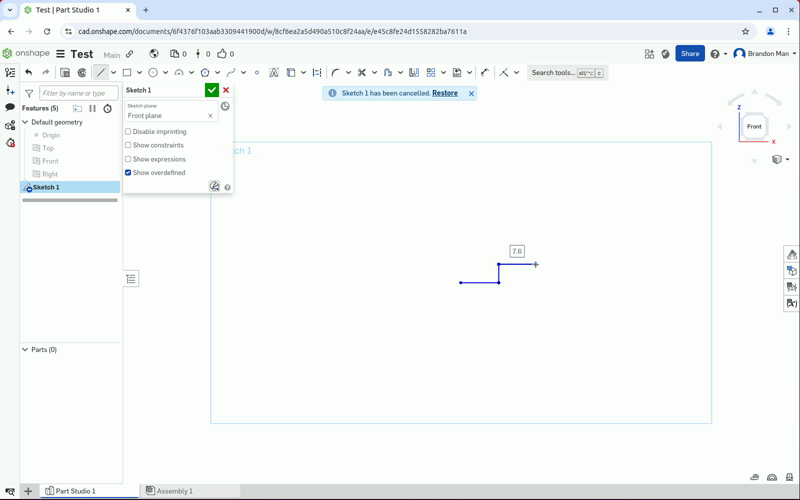
mouse_move(565, 264)
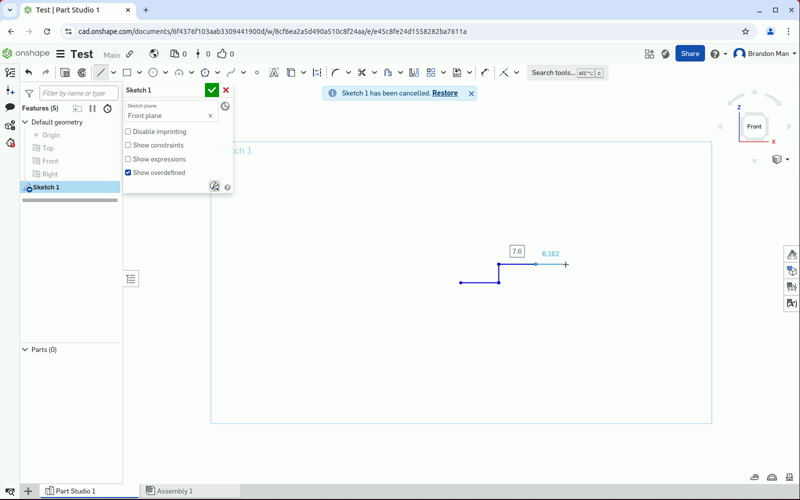
mouse_move(535, 282)
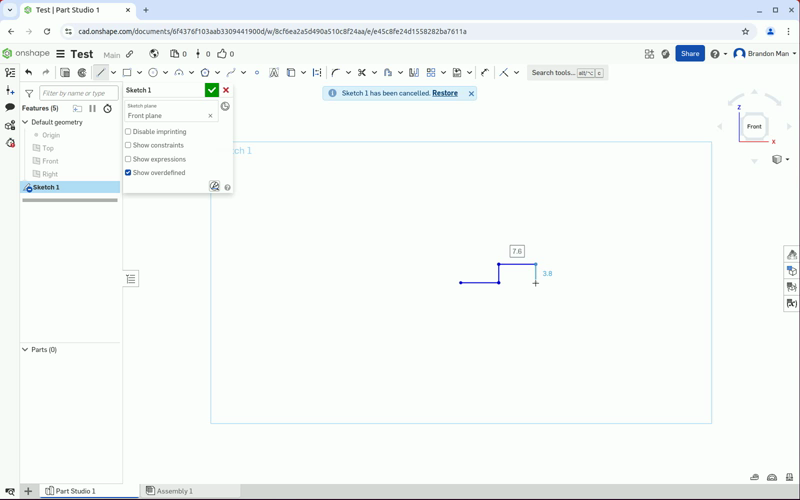
click(535, 282)
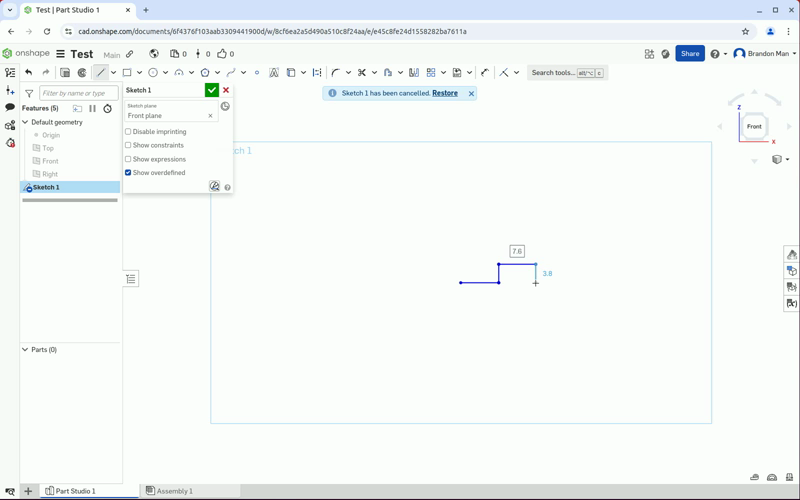
key_up(shift)
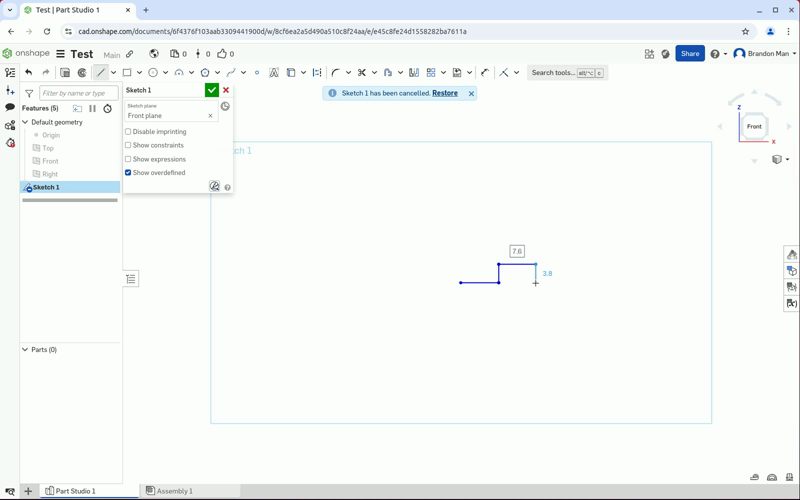
key_down(shift)
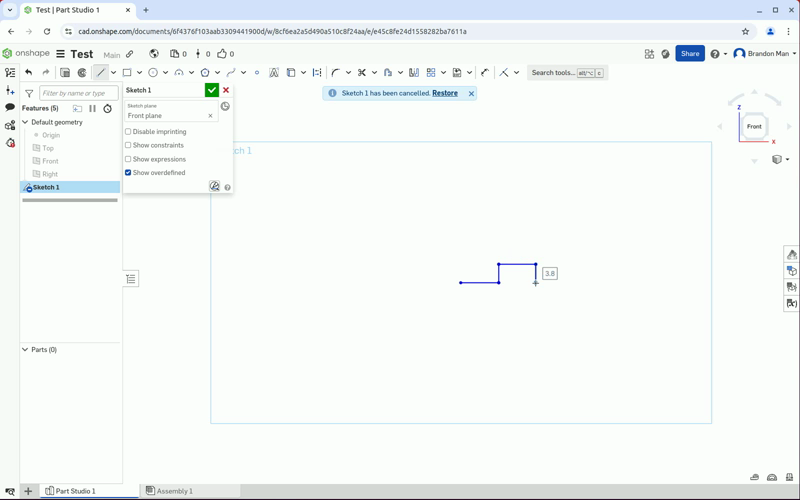
mouse_move(565, 282)
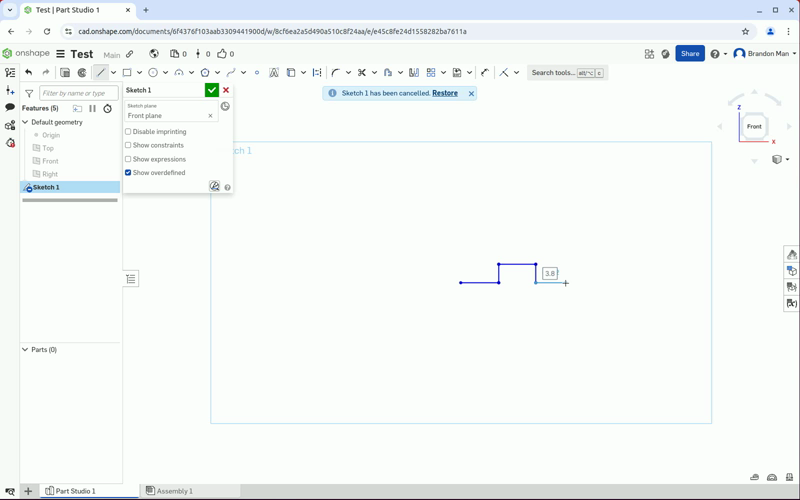
mouse_move(573, 282)
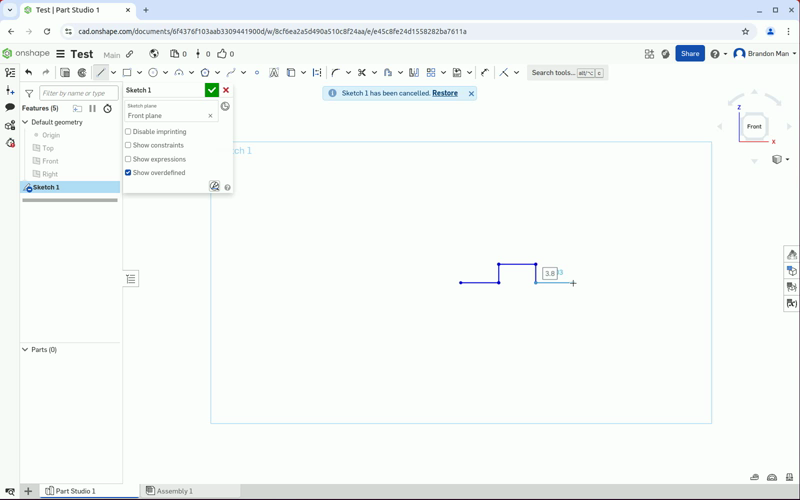
click(573, 282)
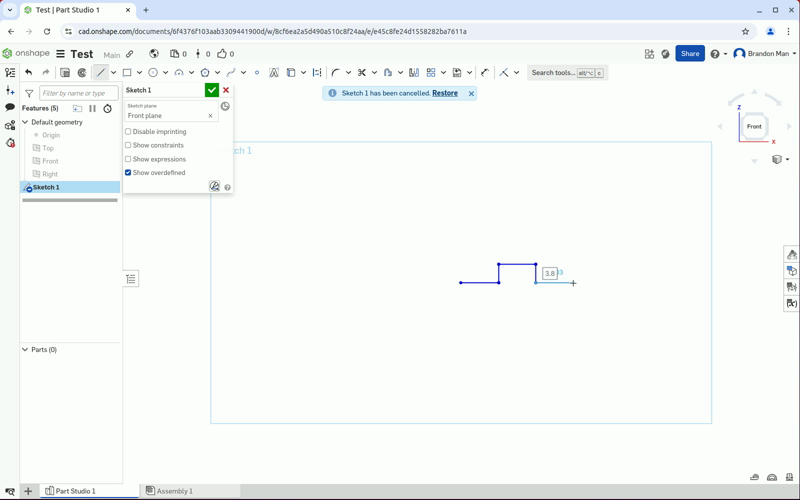
key_up(shift)
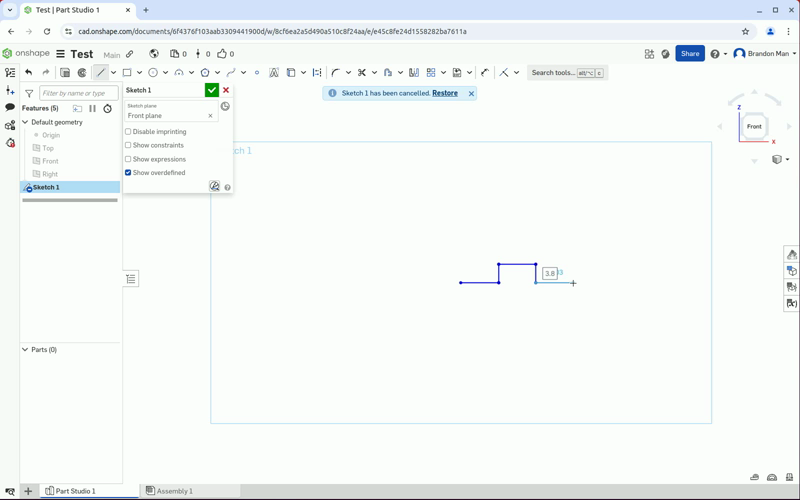
key_down(shift)
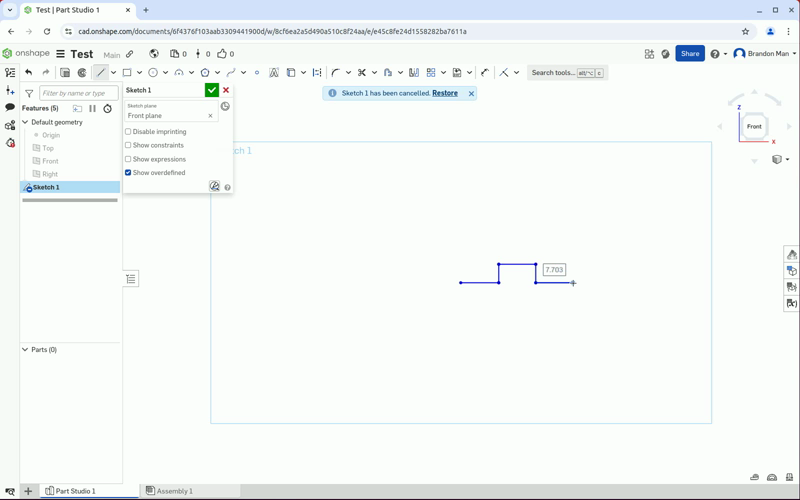
mouse_move(573, 189)
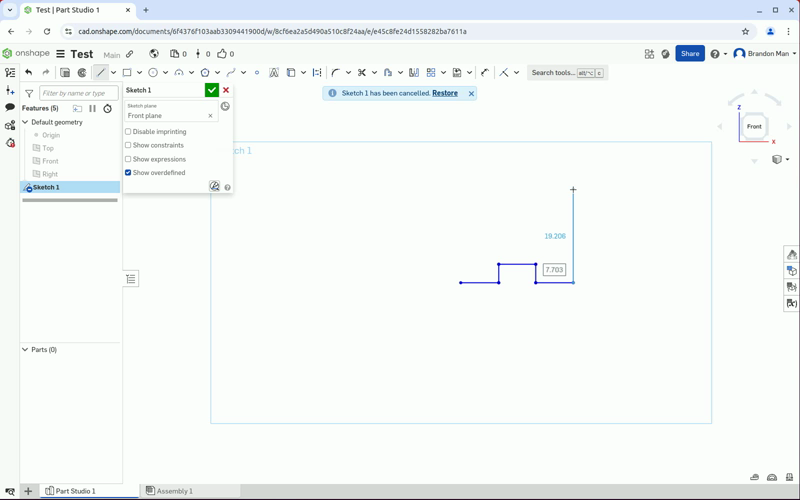
click(573, 189)
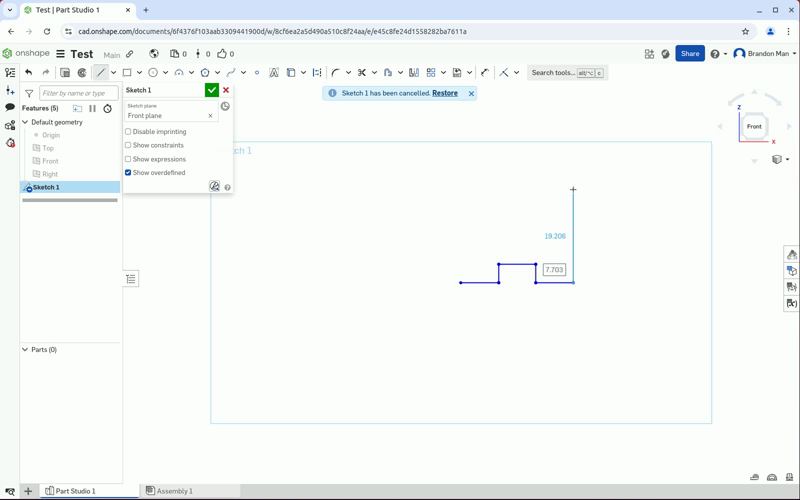
key_up(shift)
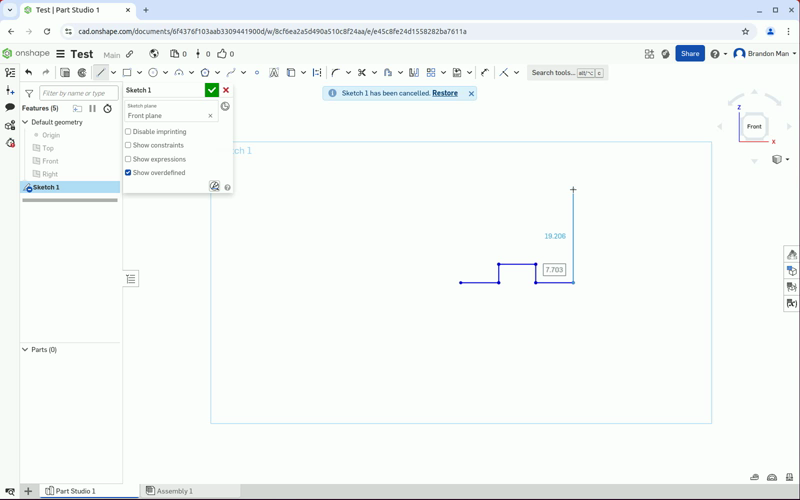
key_down(shift)
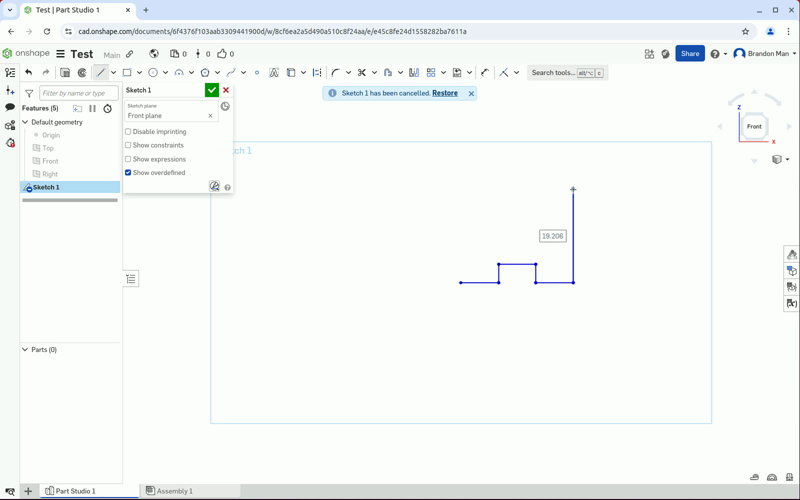
mouse_move(460, 189)
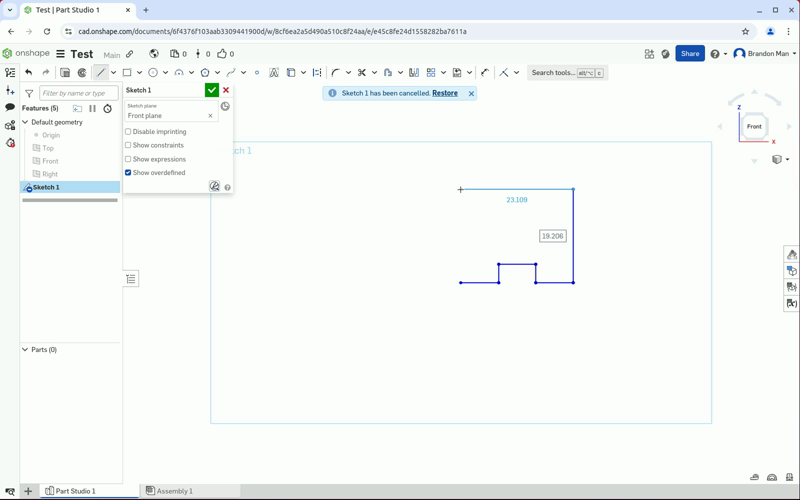
click(460, 189)
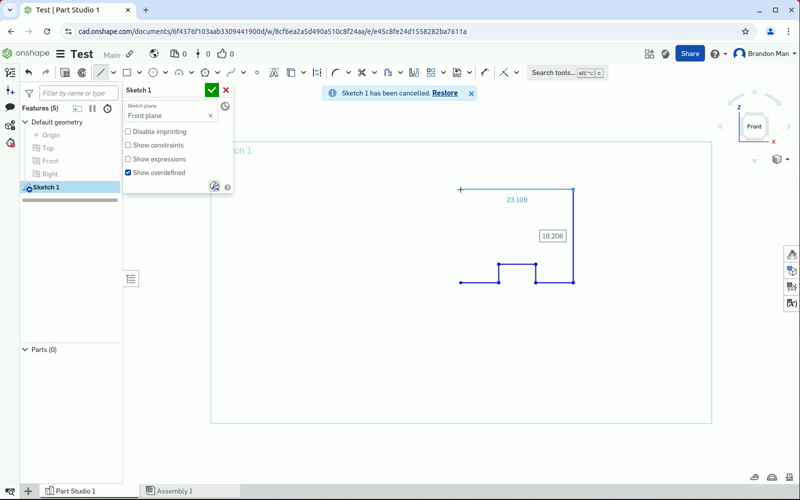
key_up(shift)
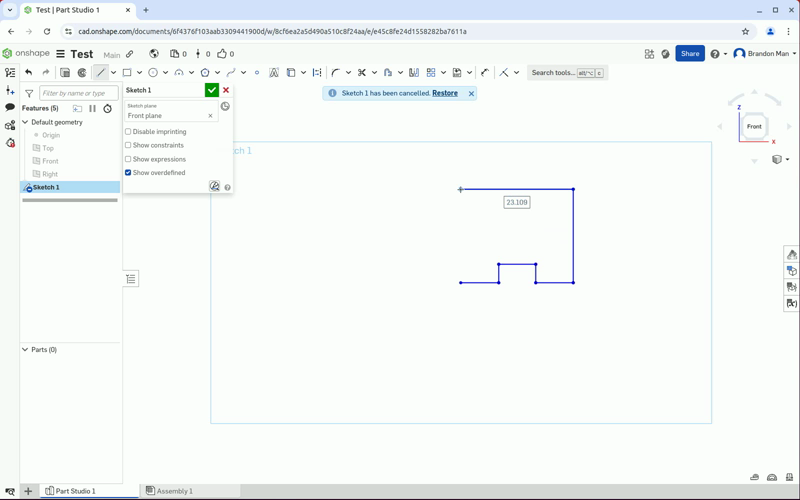
key_down(shift)
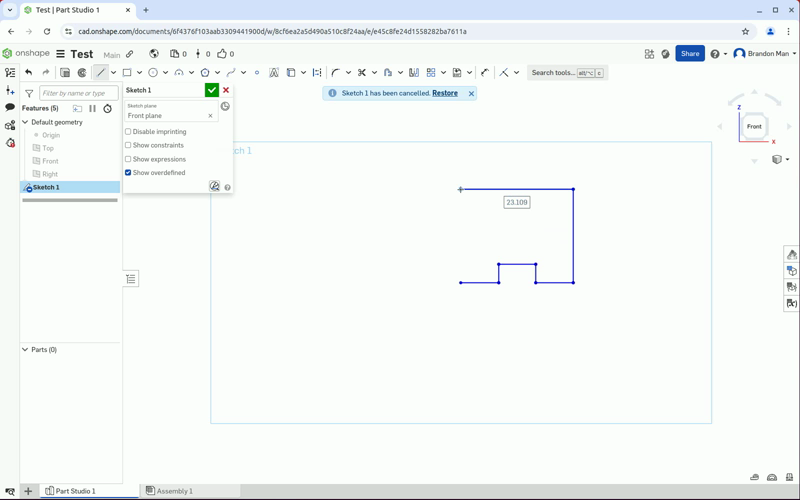
mouse_move(460, 282)
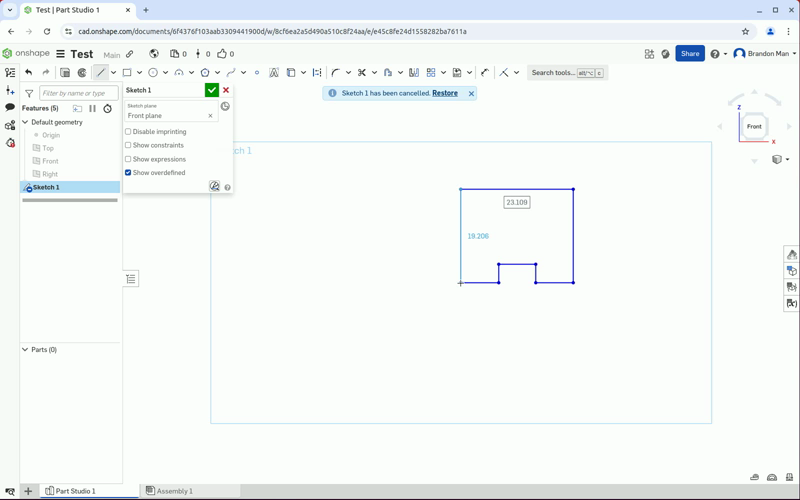
key_up(shift)
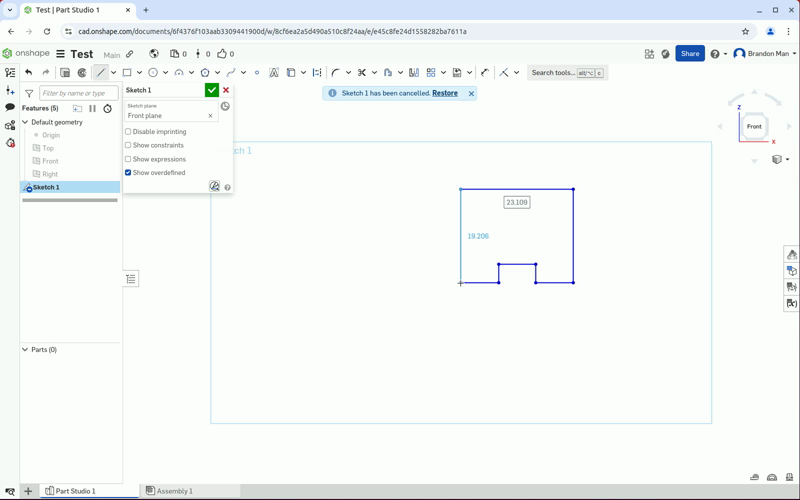
click(460, 282)
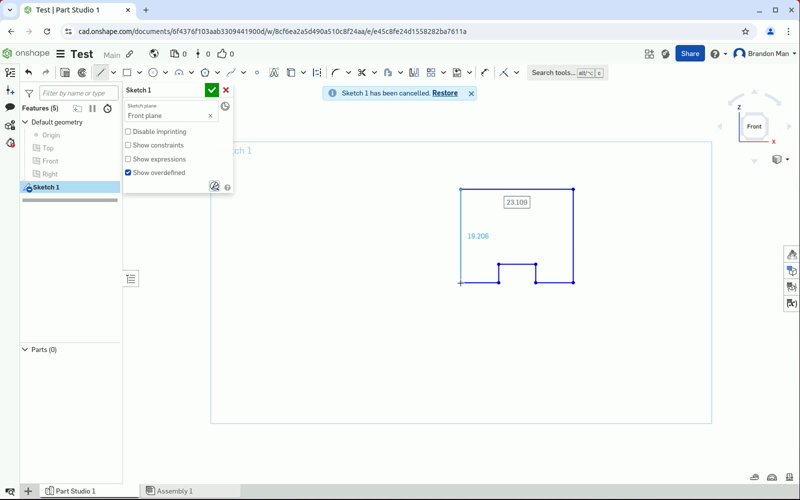
key(esc)
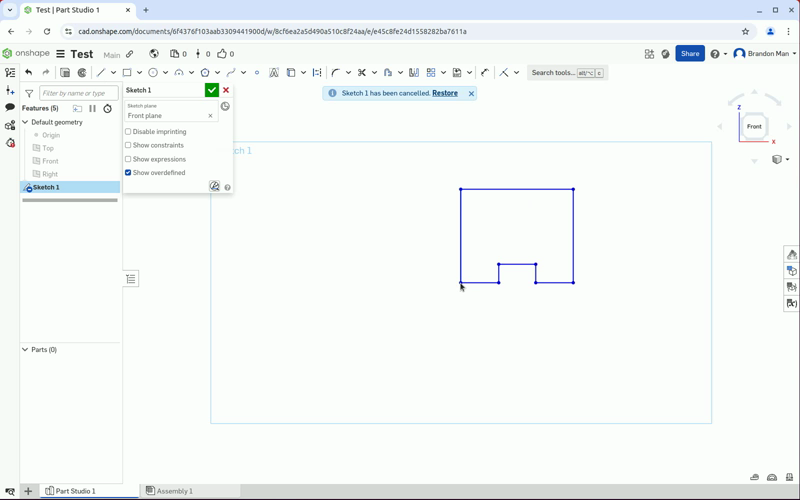
mouse_move(509, 239)
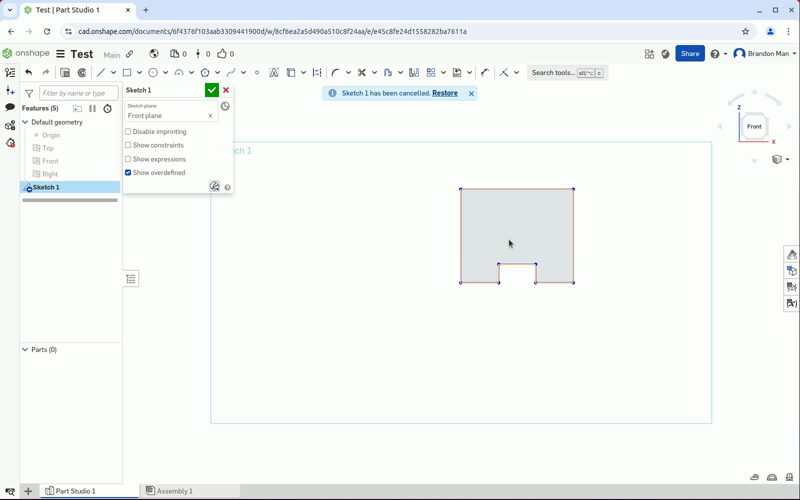
click(509, 239)
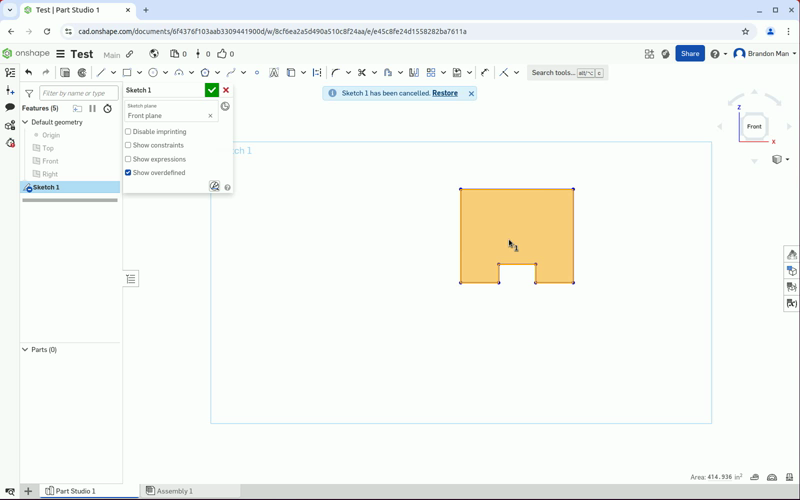
mouse_move(73, 352)
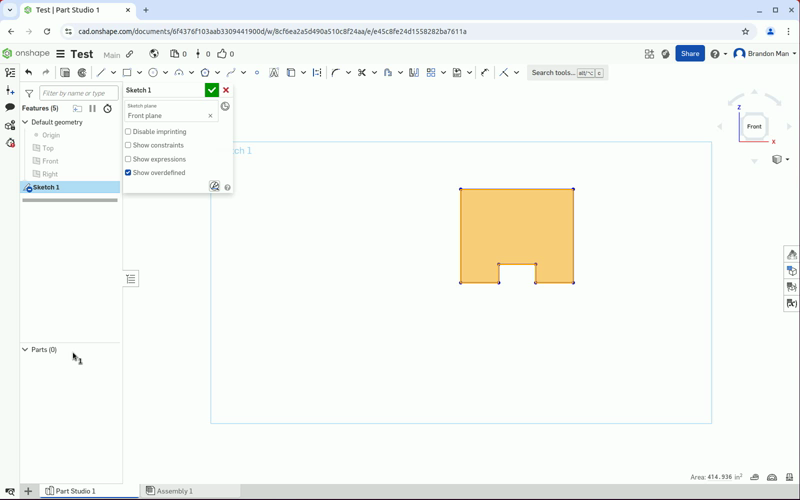
key(shift+y)
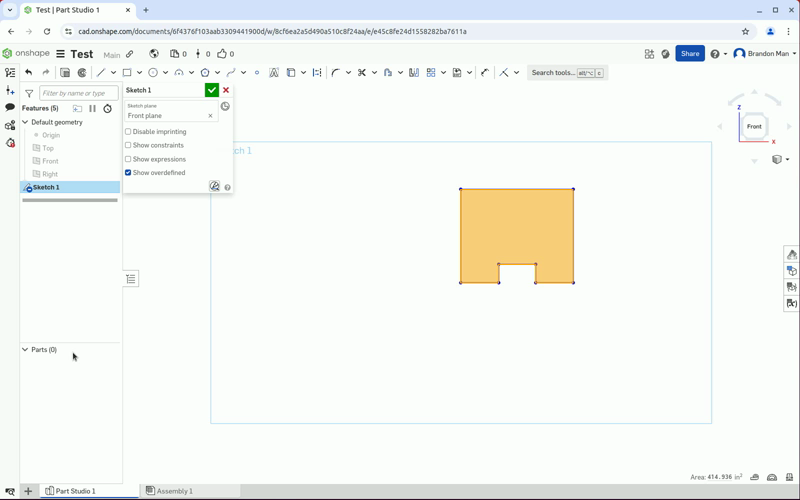
key(shift+e)
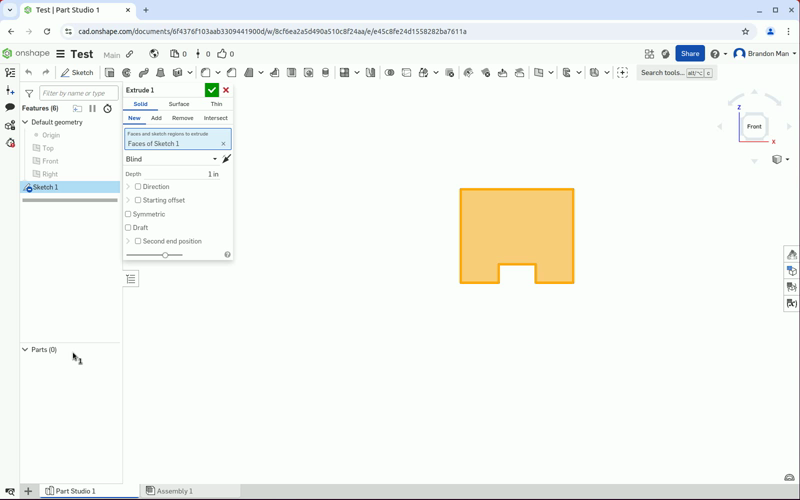
mouse_move(143, 106)
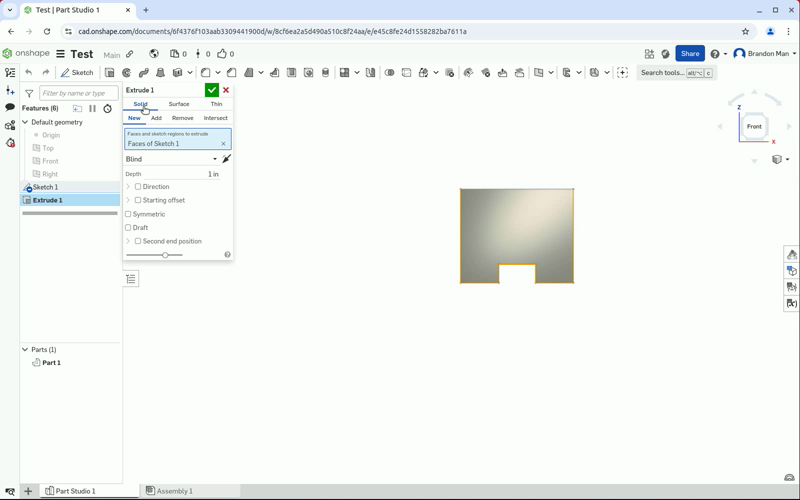
click(143, 106)
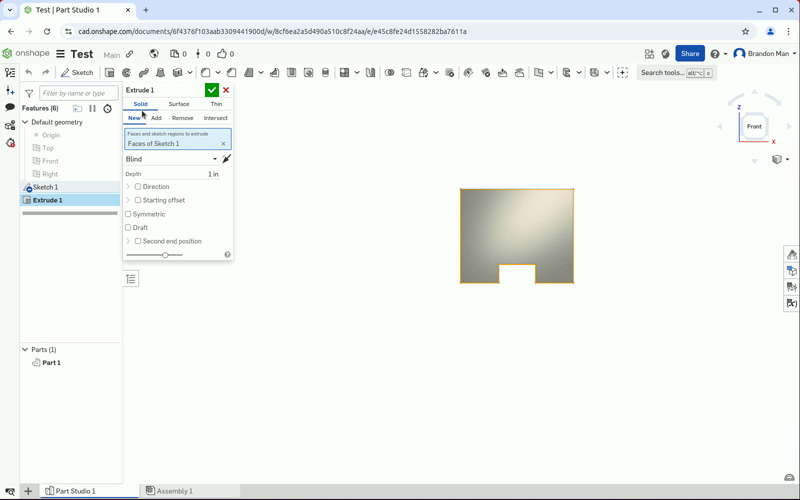
mouse_move(137, 120)
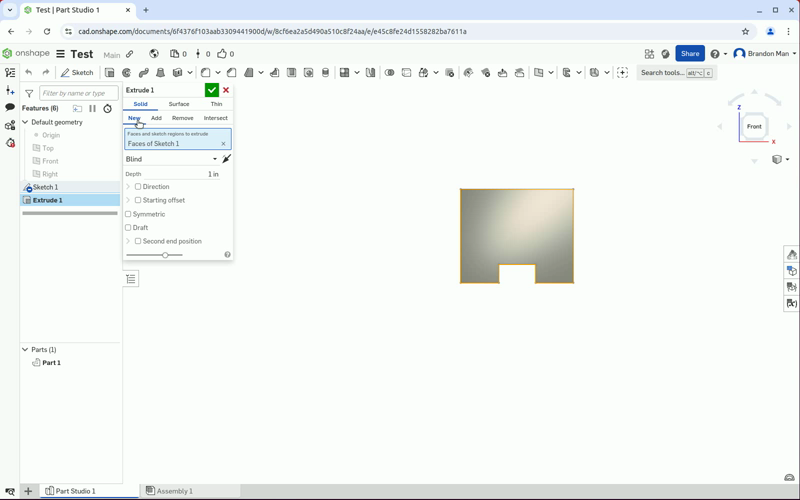
click(137, 120)
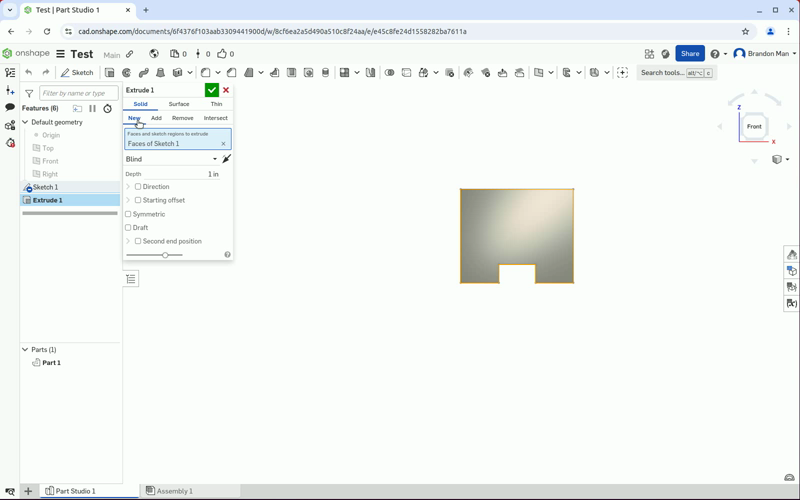
key(tab, 4)
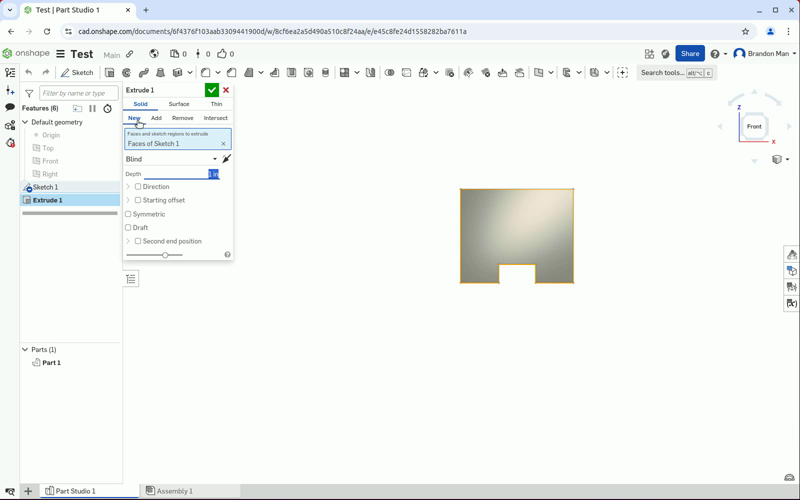
text(15.405)
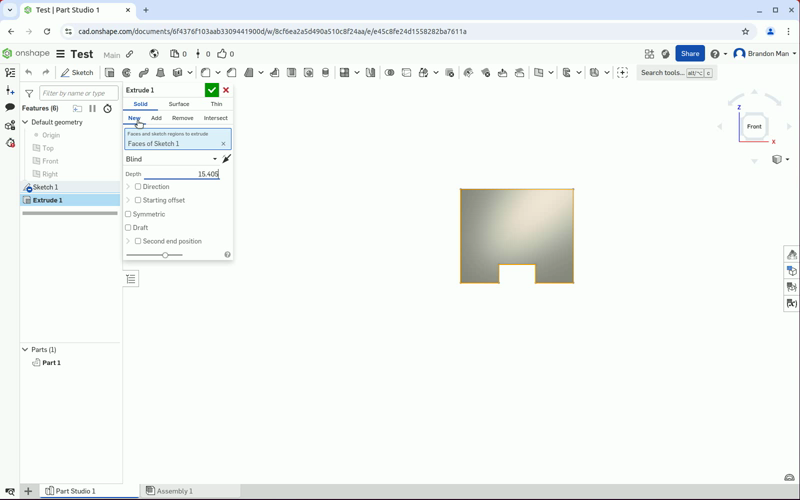
key(enter)
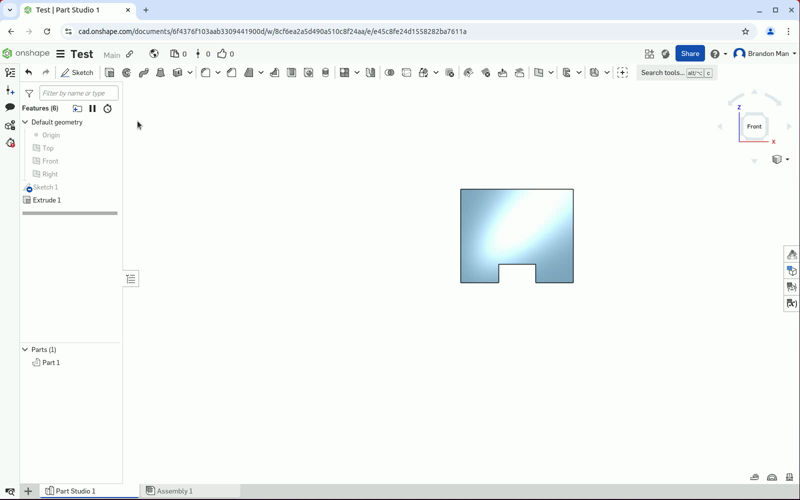
key(shift+h)
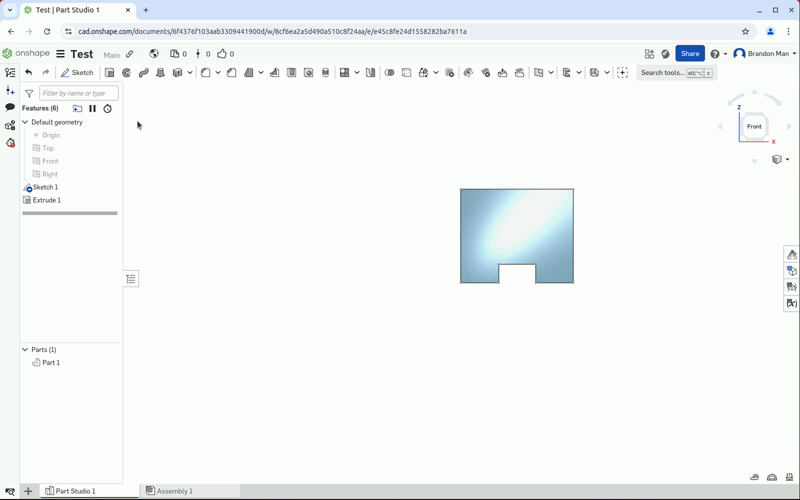
key(shift+h)
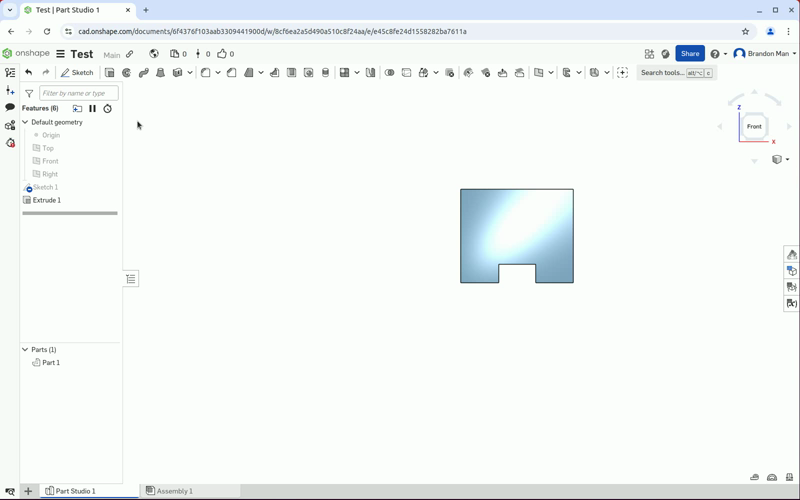
mouse_move(73, 189)
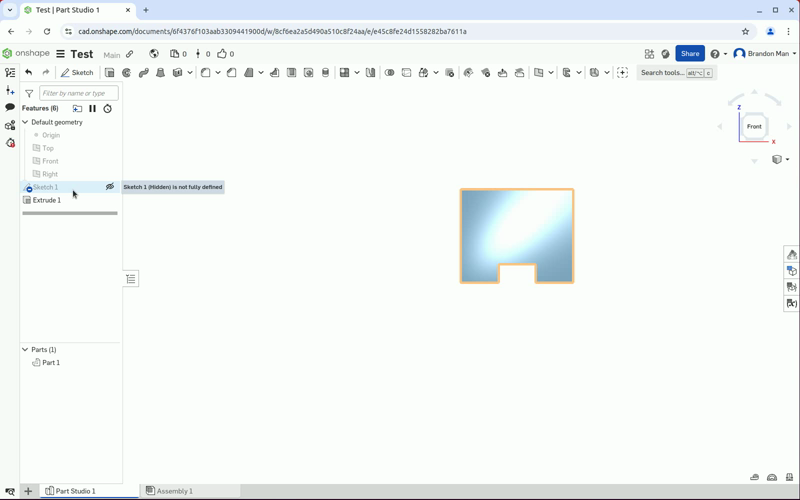
click(73, 189)
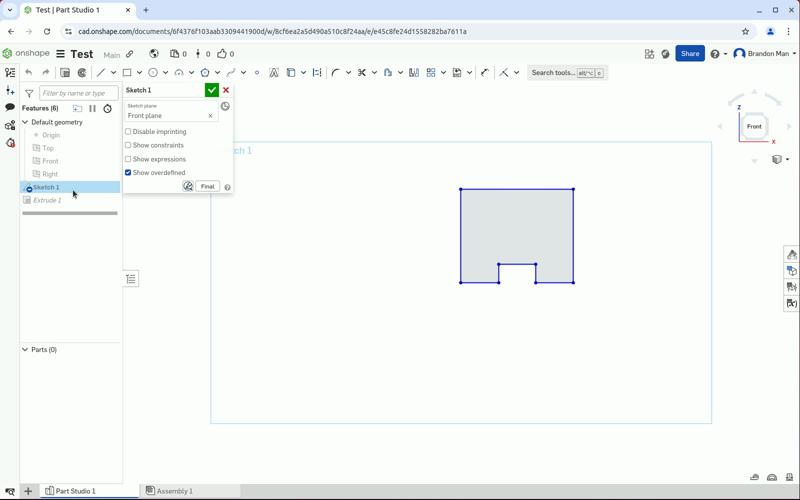
mouse_move(229, 92)
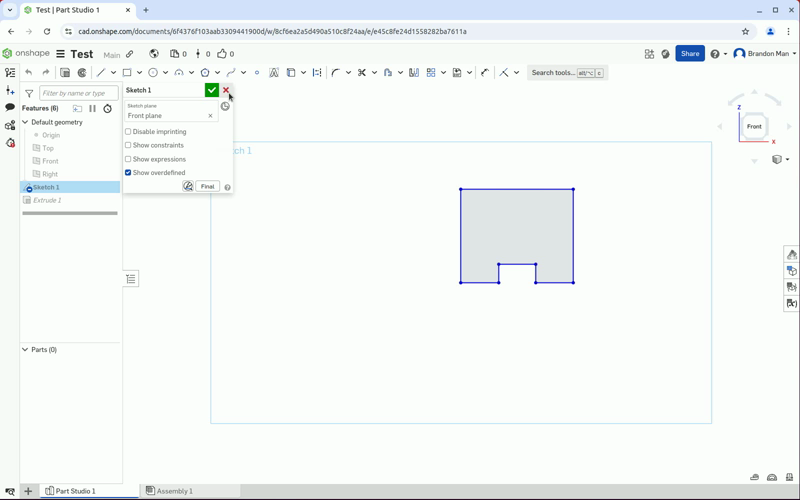
click(229, 92)
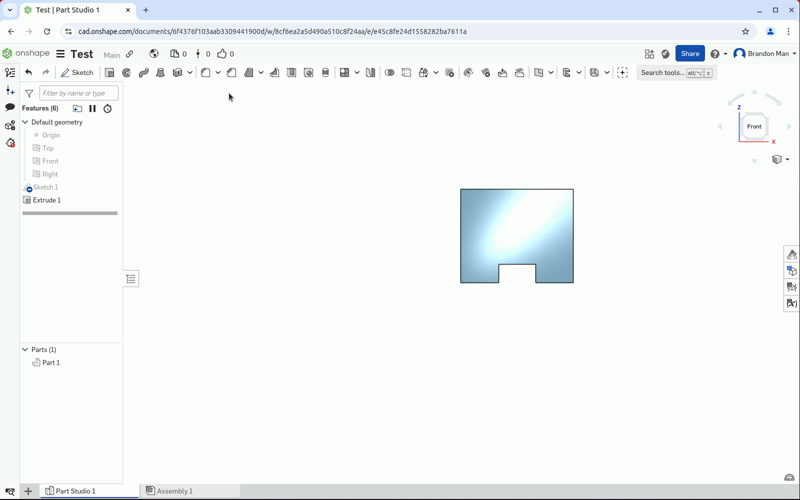
mouse_move(73, 352)
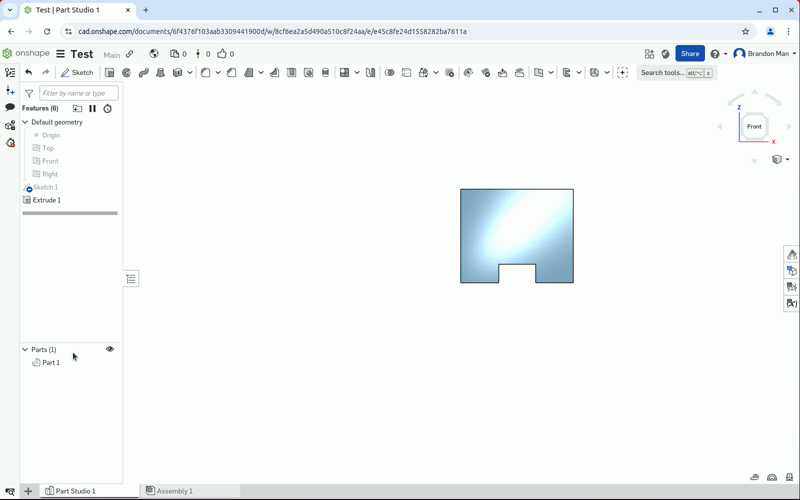
key(y)
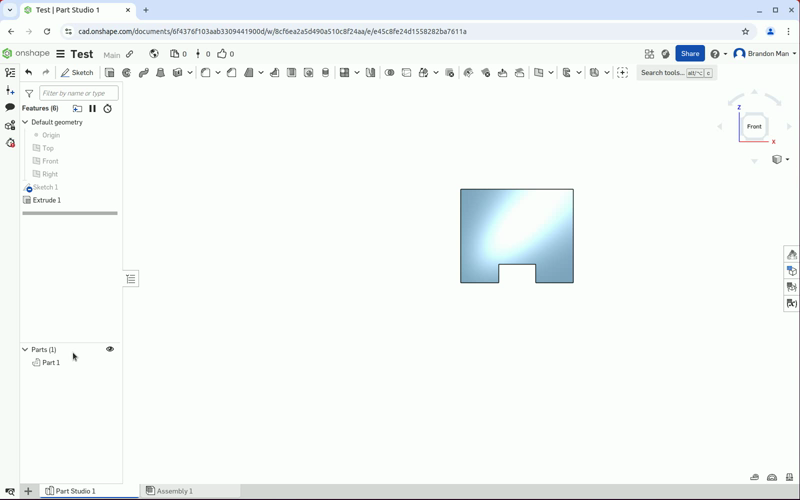
key(shift+p)
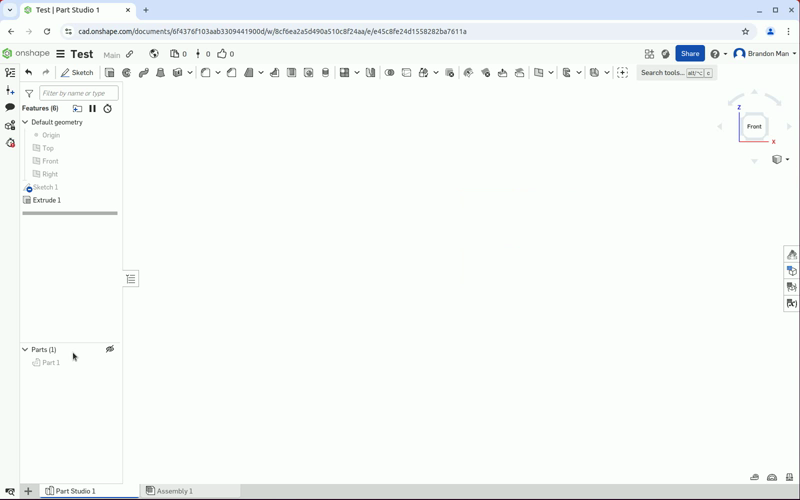
key(space)
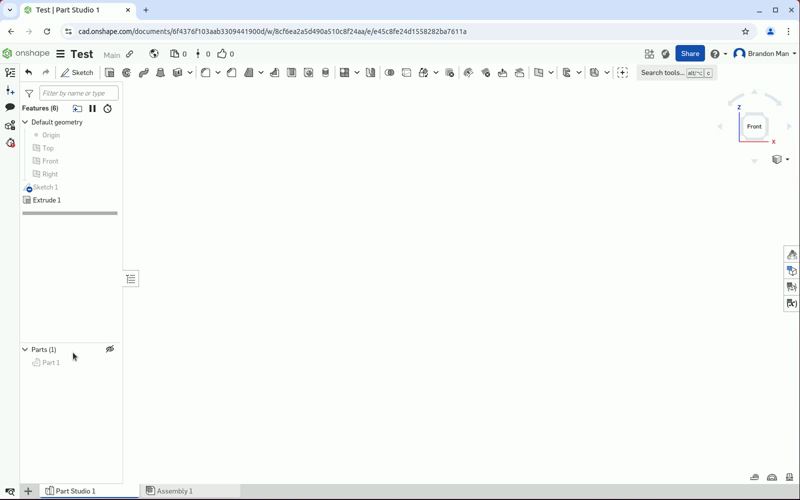
key_down(shift)
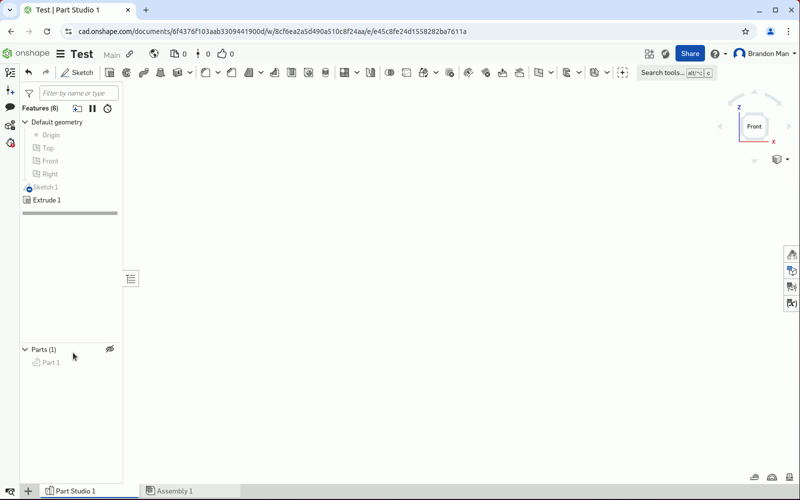
key(down)
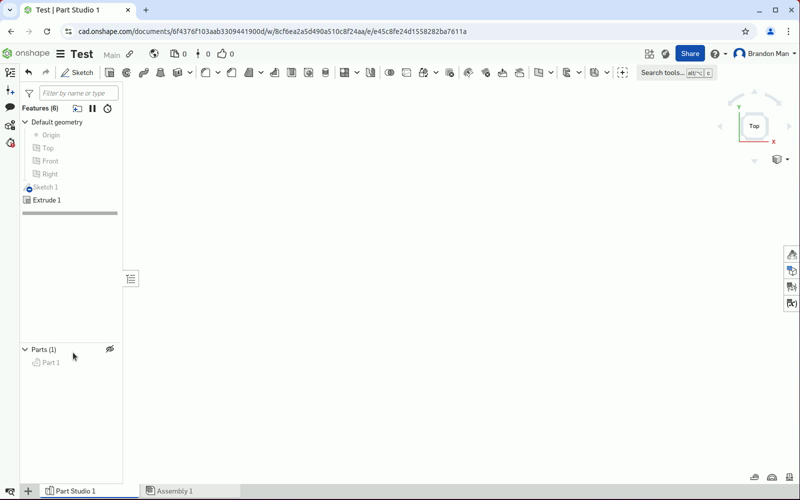
key_up(shift)
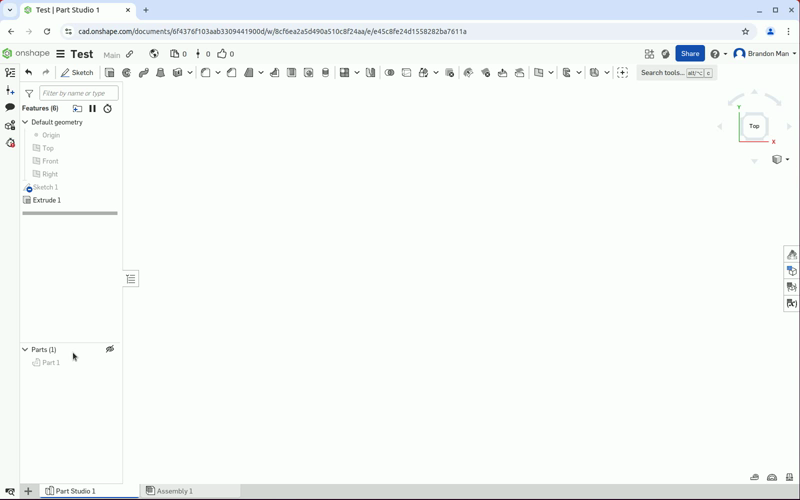
mouse_move(73, 352)
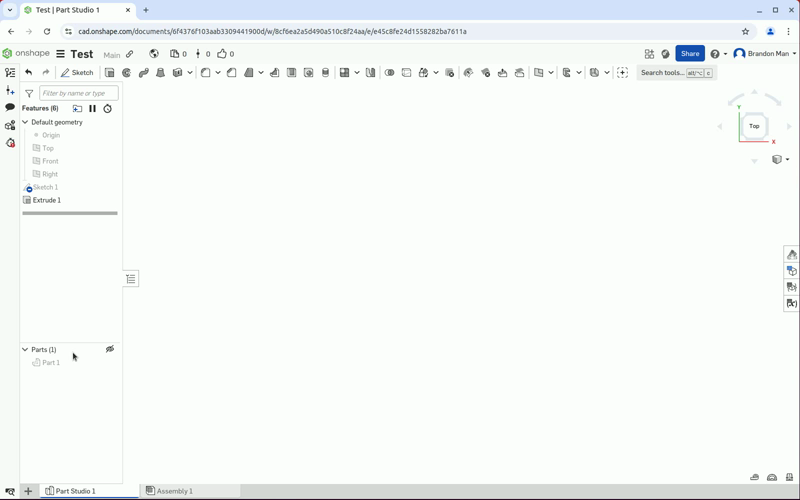
key(shift+y)
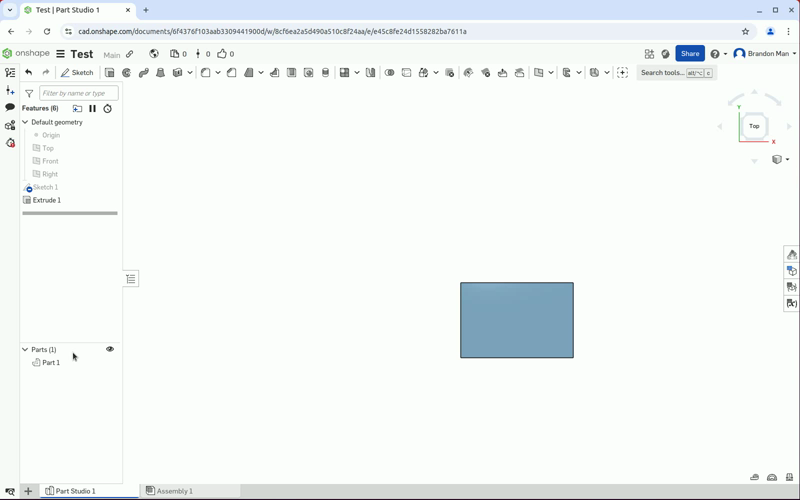
mouse_move(541, 75)
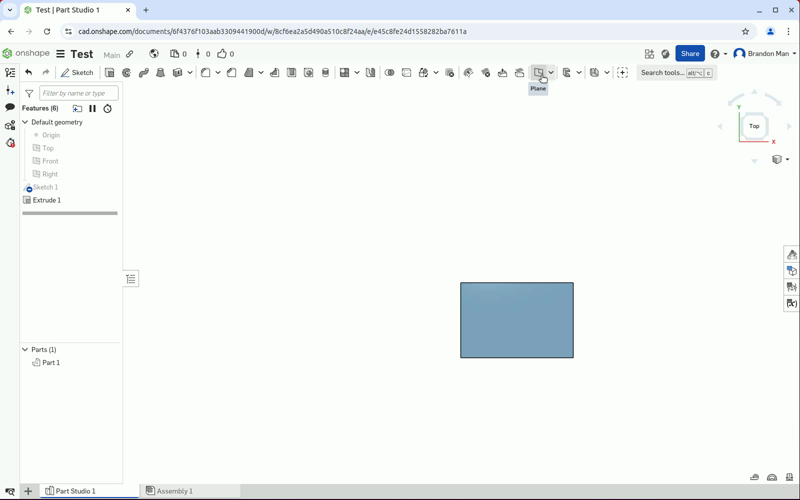
click(541, 75)
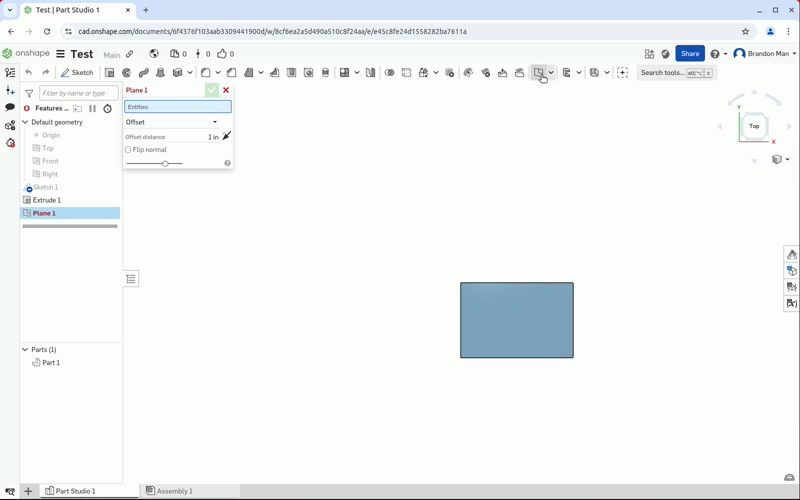
mouse_move(73, 150)
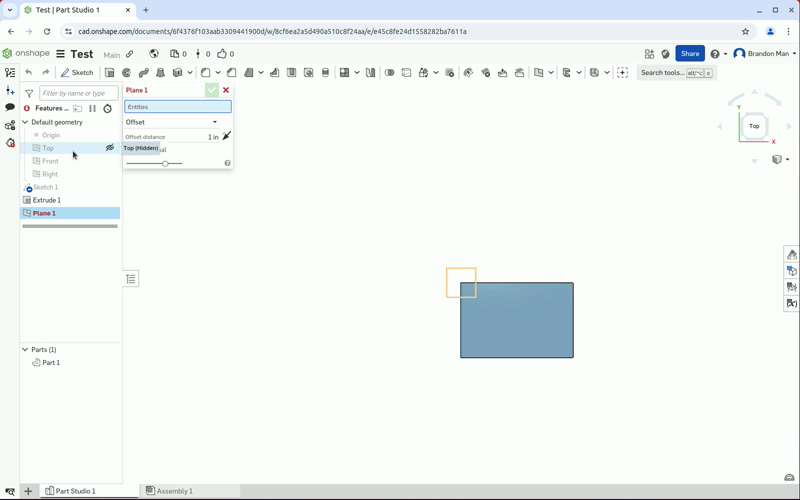
click(73, 150)
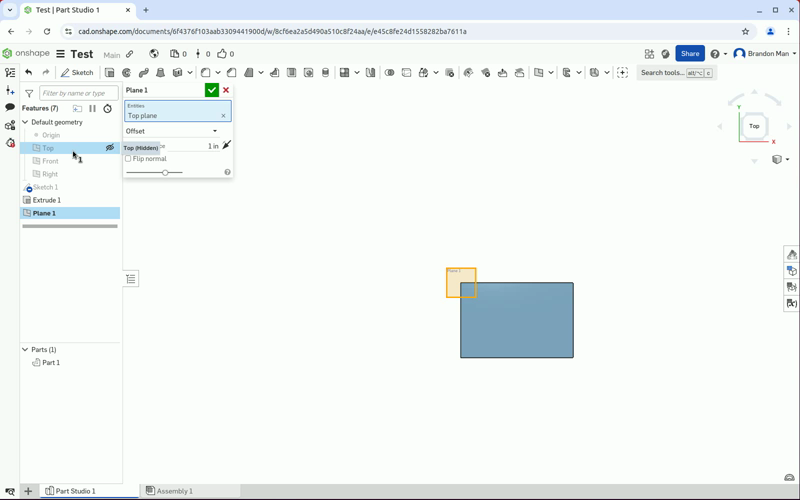
key(tab, 2)
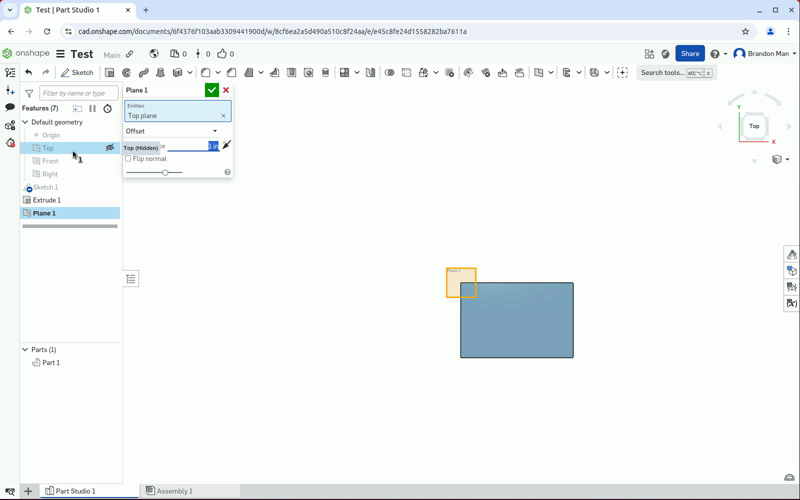
text(19.257)
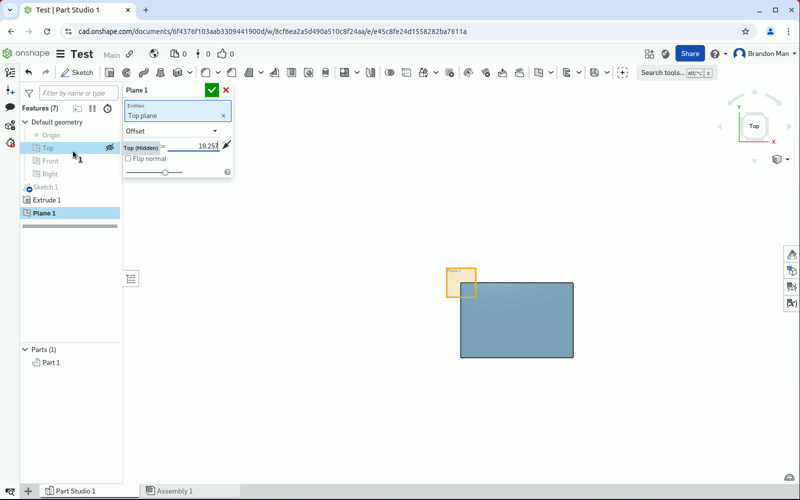
key(enter, 2)
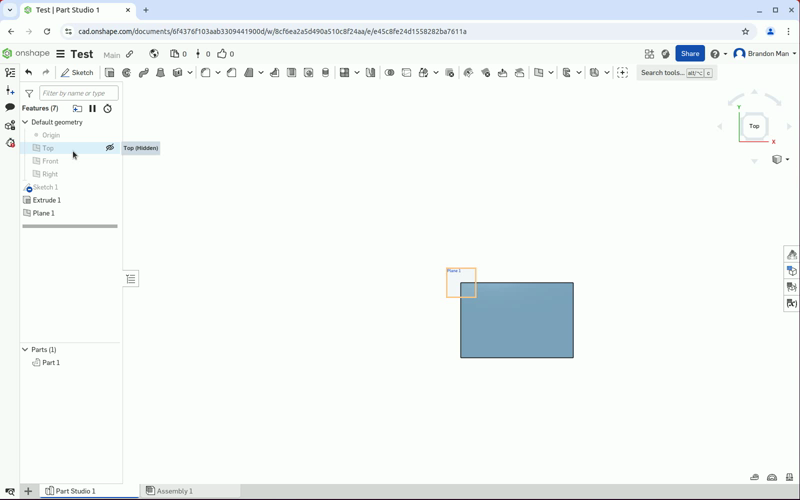
key(shift+s)
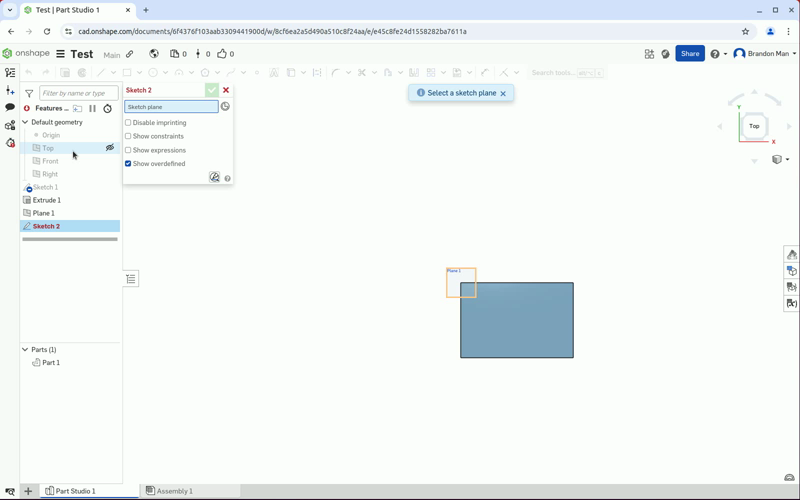
mouse_move(73, 215)
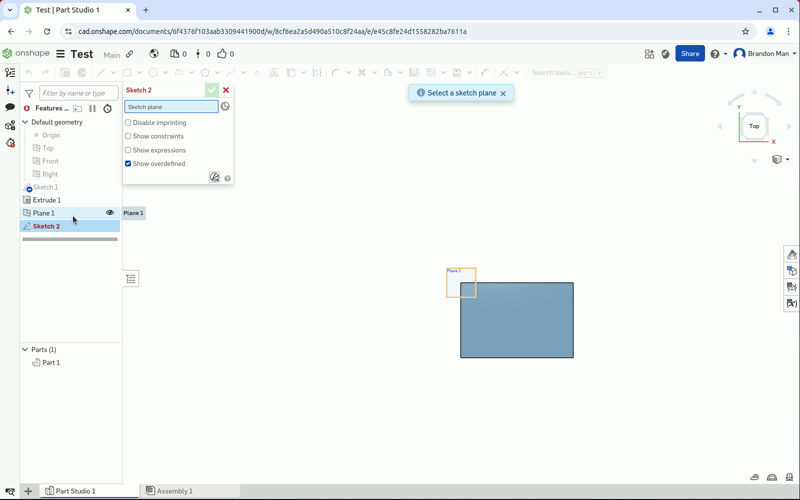
click(73, 215)
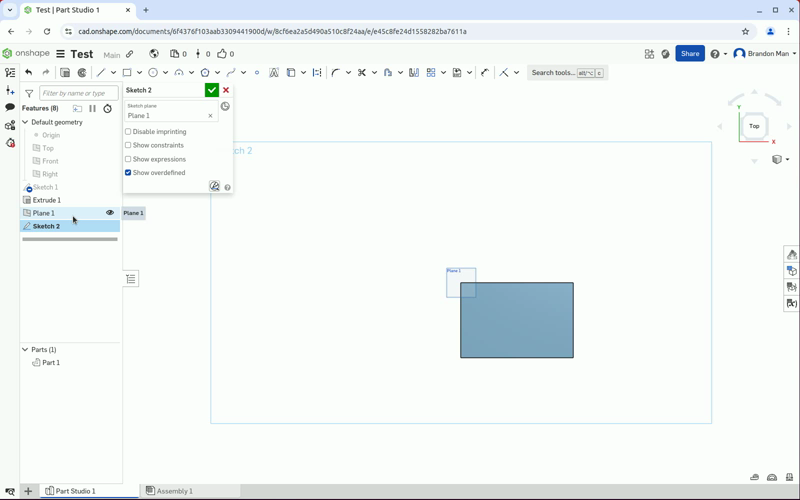
mouse_move(73, 352)
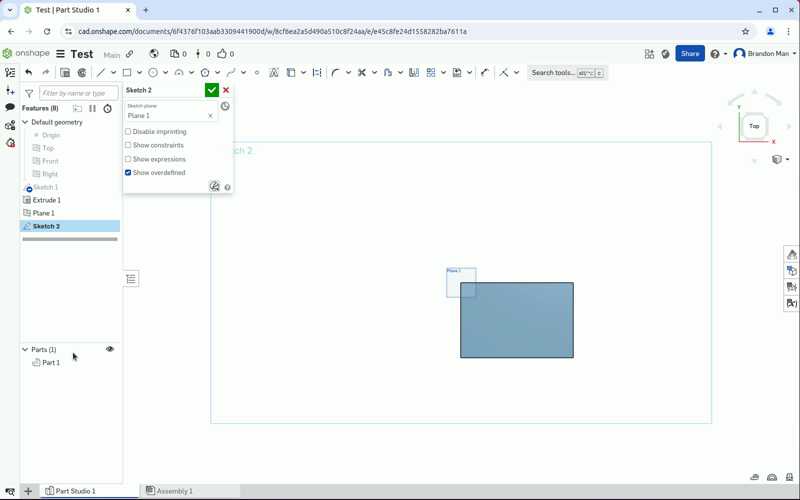
key(y)
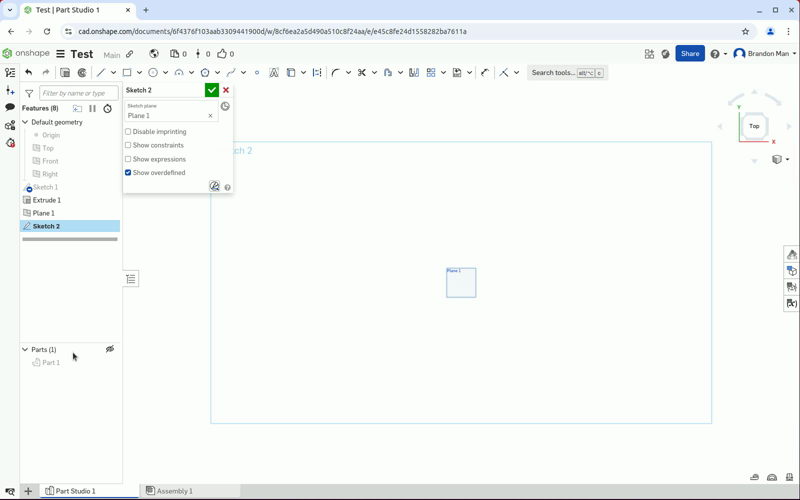
key(l)
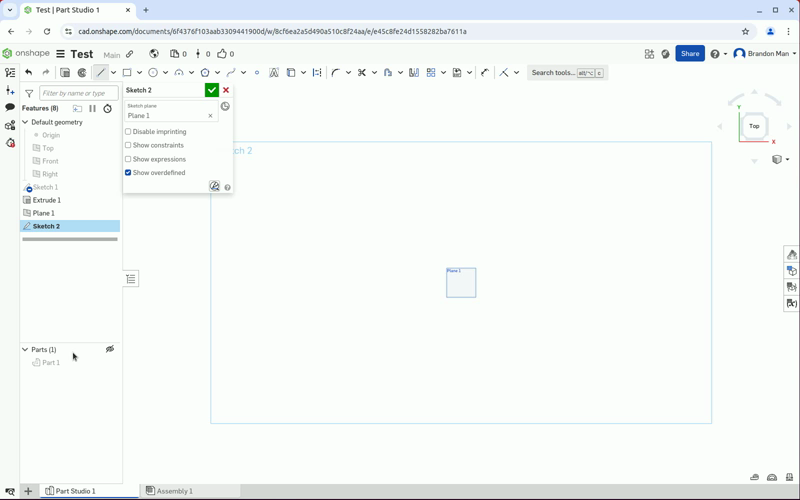
key_down(shift)
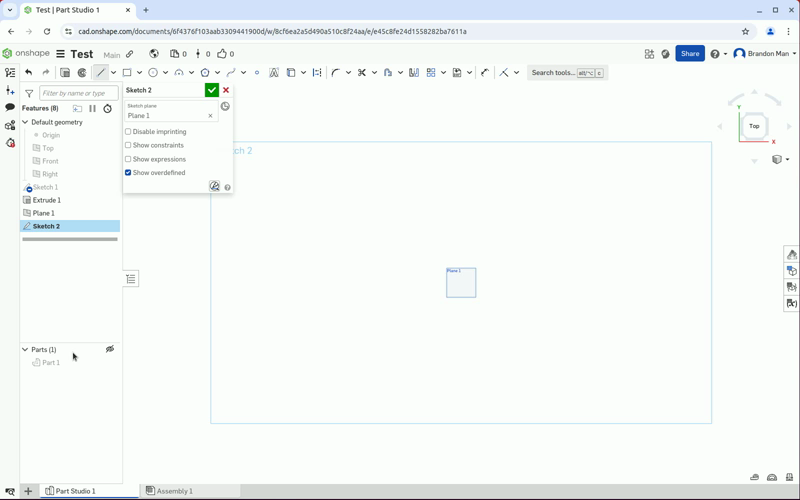
mouse_move(460, 339)
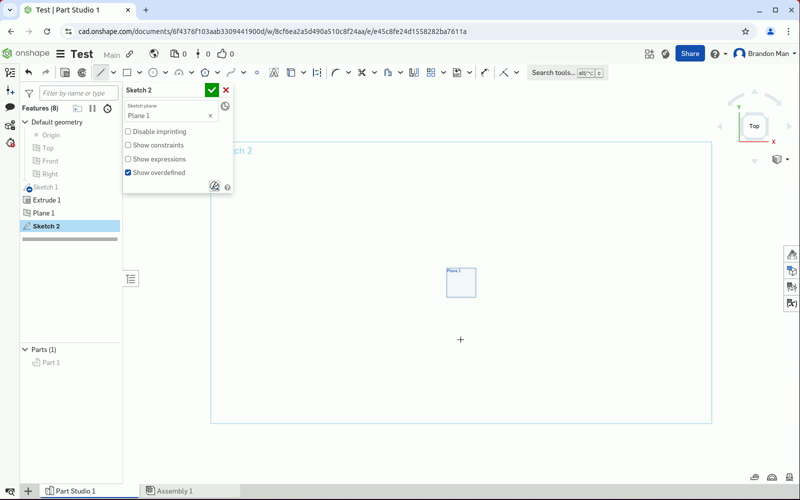
click(460, 339)
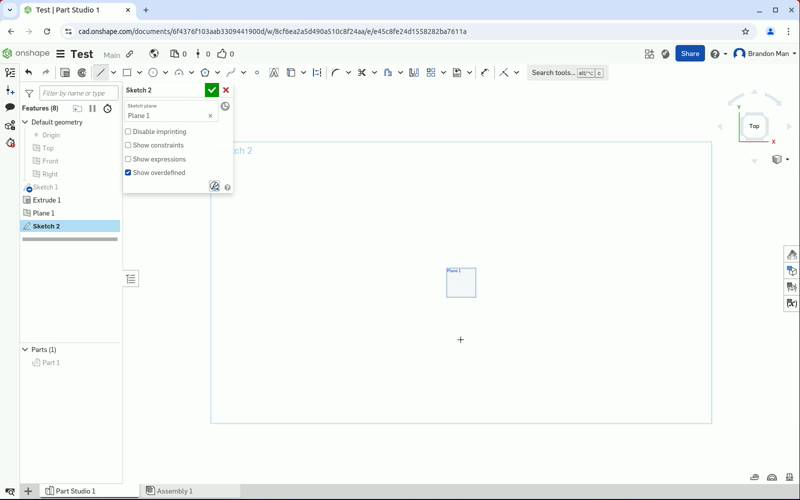
key_up(shift)
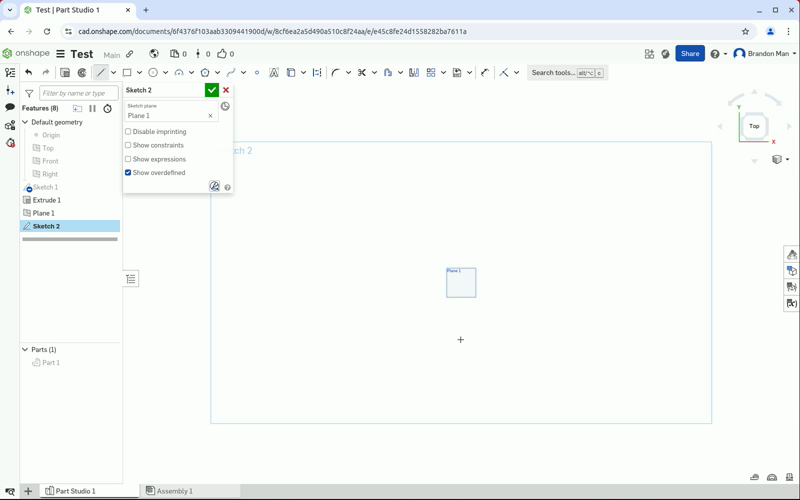
key_down(shift)
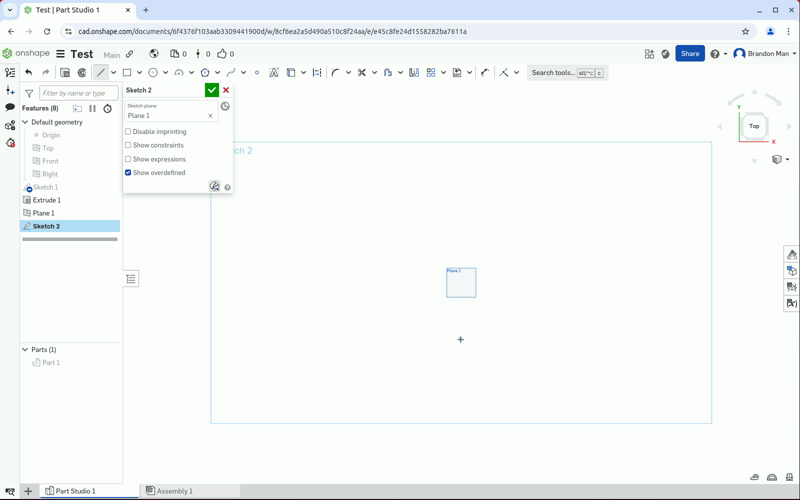
mouse_move(573, 339)
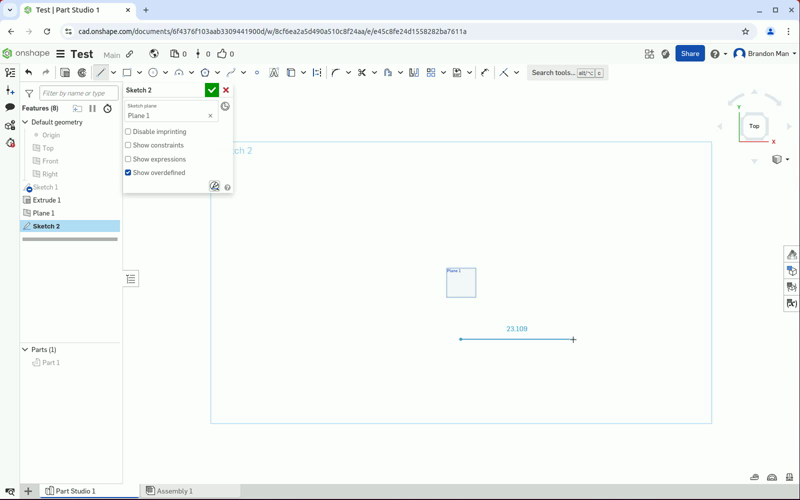
click(573, 339)
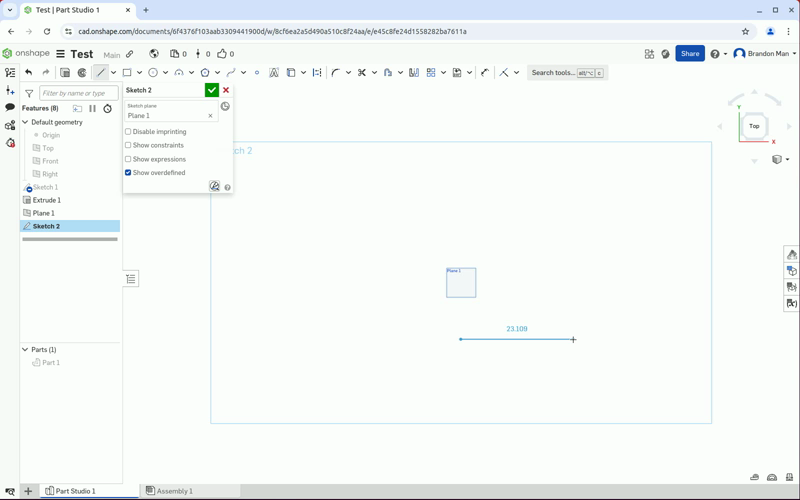
key_up(shift)
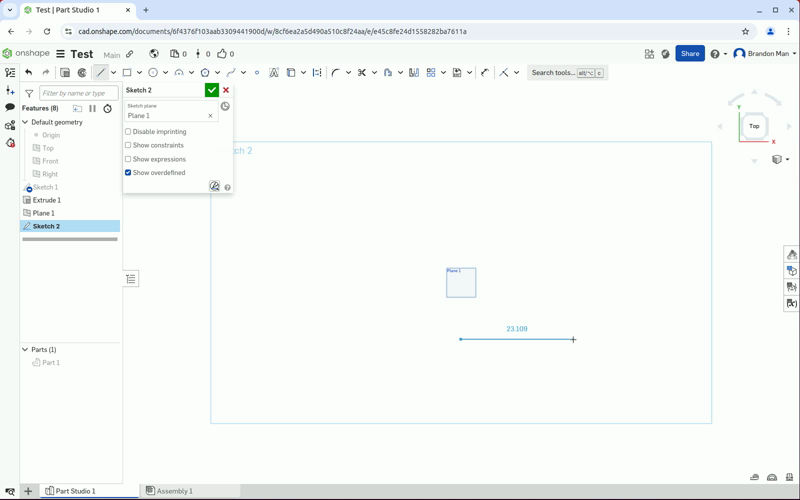
key_down(shift)
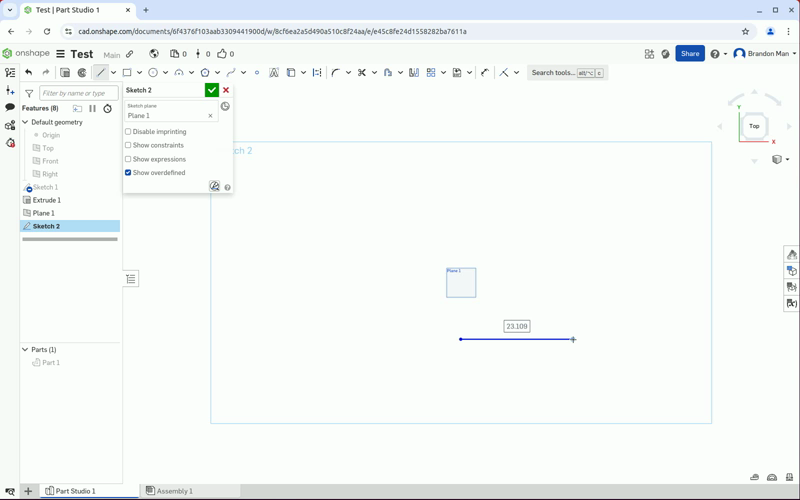
mouse_move(589, 339)
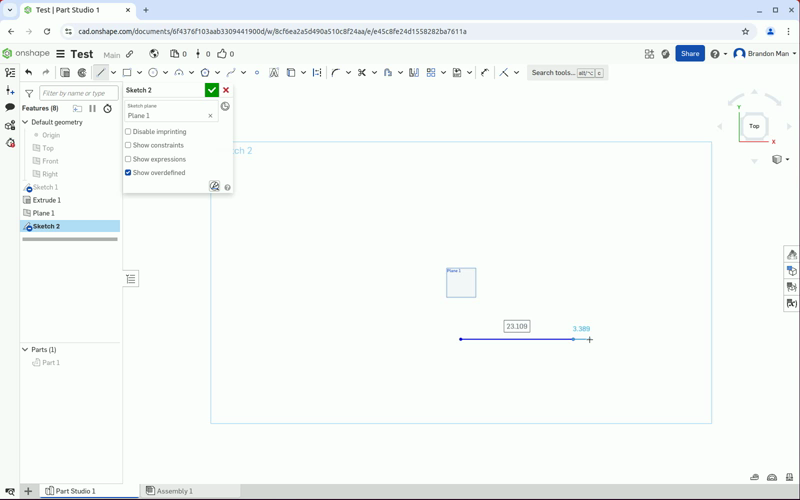
mouse_move(573, 301)
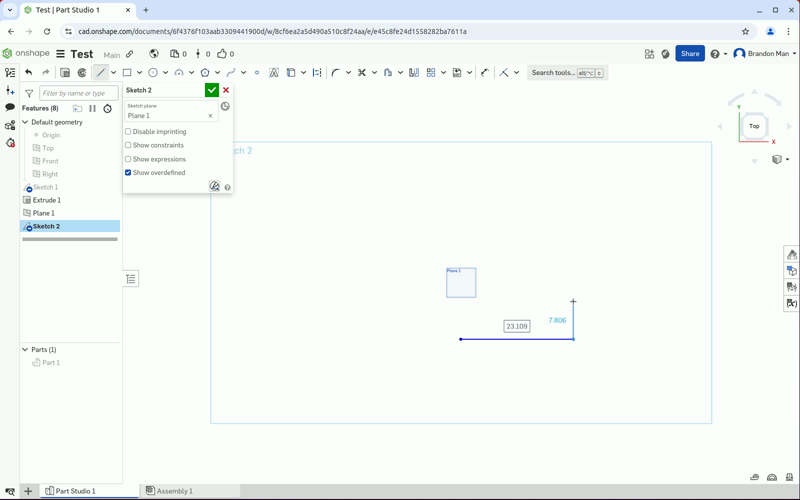
click(573, 301)
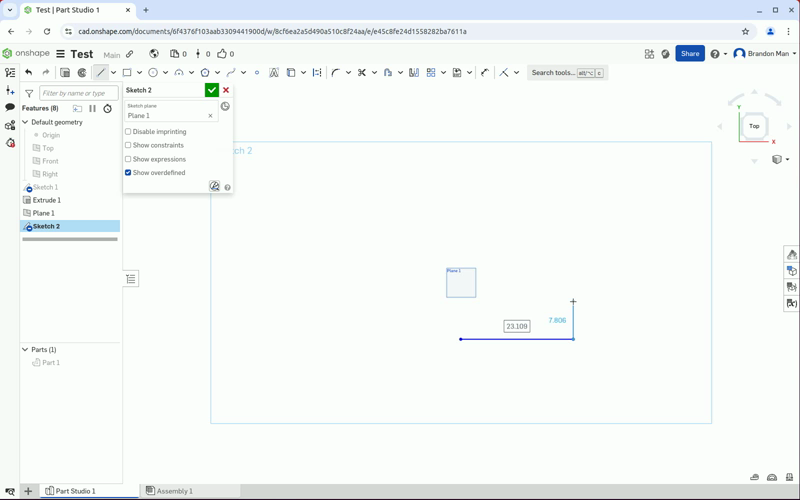
key_up(shift)
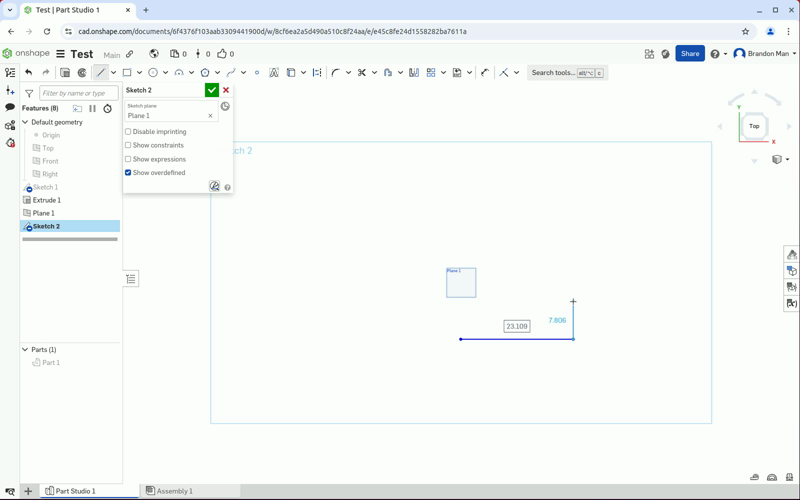
key_down(shift)
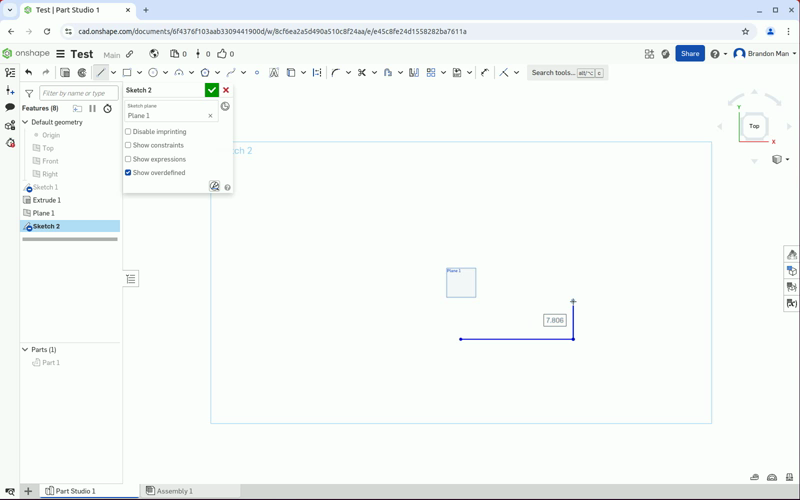
mouse_move(460, 301)
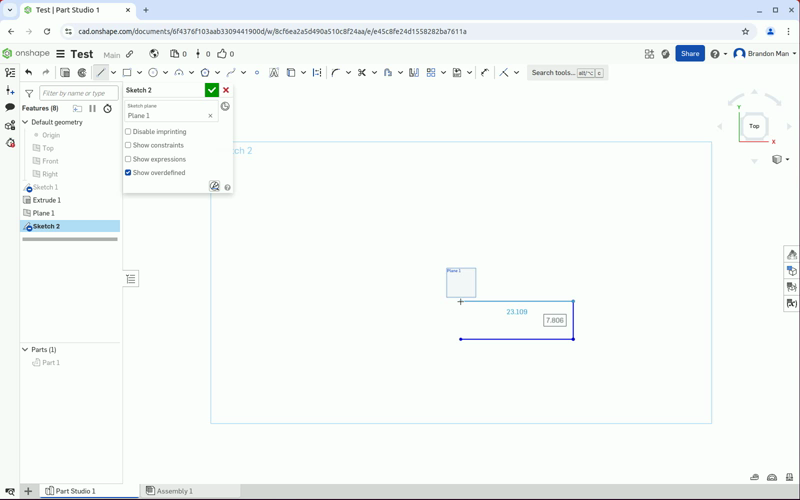
click(460, 301)
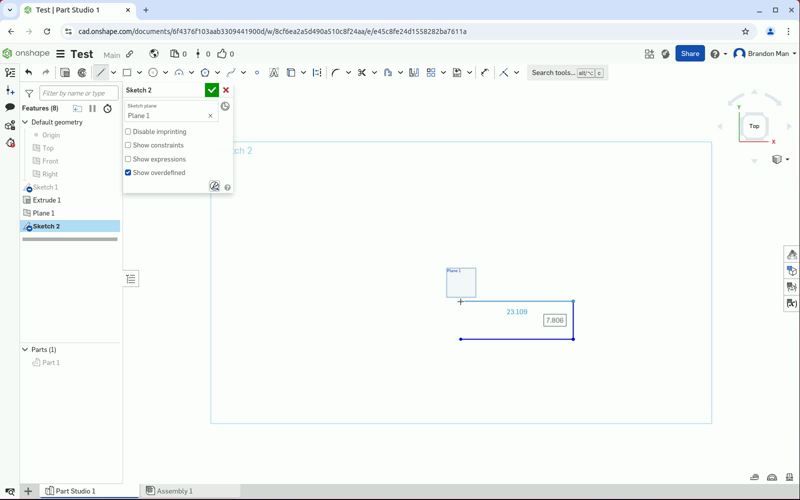
key_up(shift)
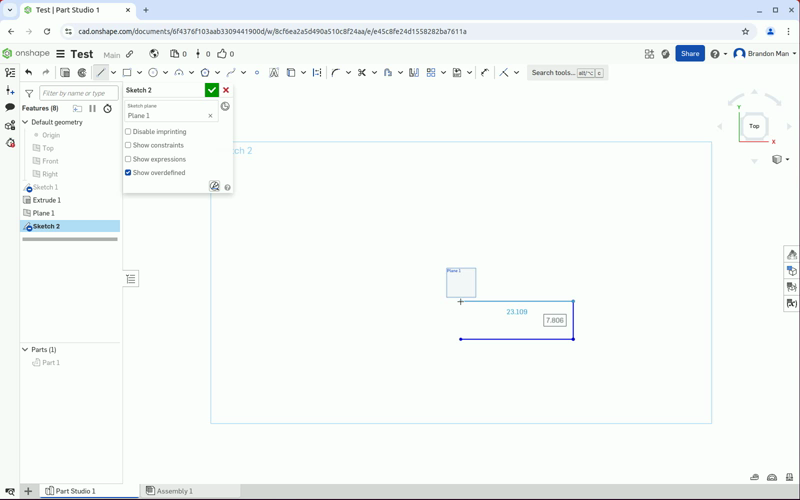
mouse_move(490, 301)
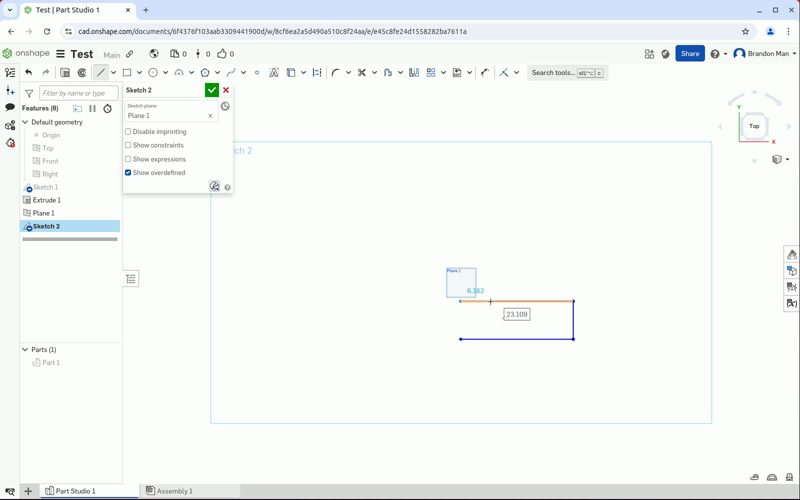
key_down(shift)
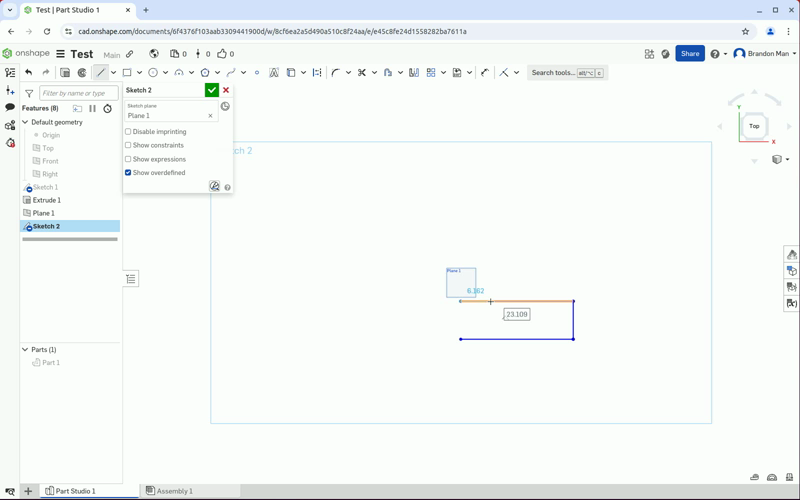
mouse_move(460, 339)
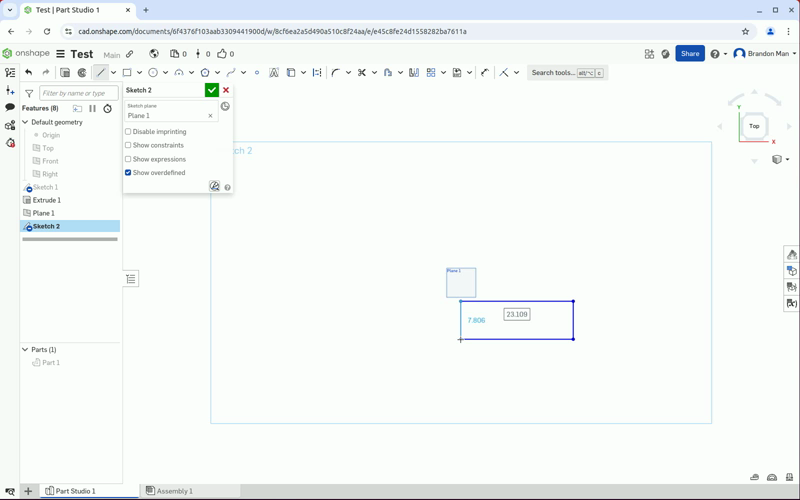
key_up(shift)
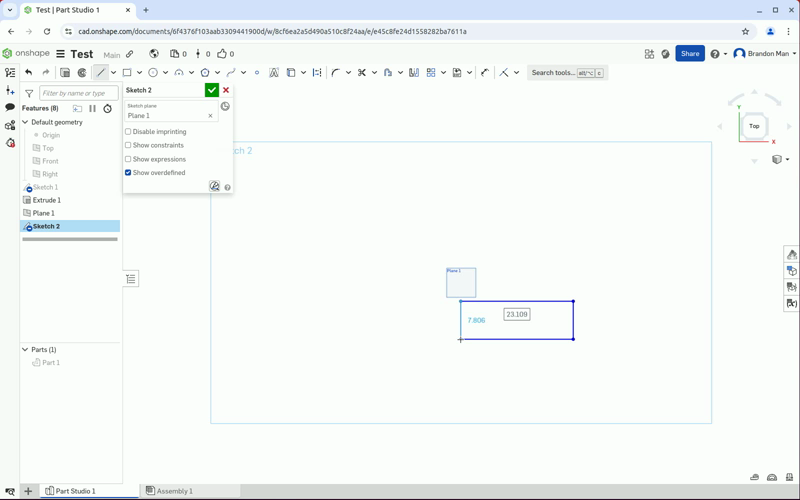
click(460, 339)
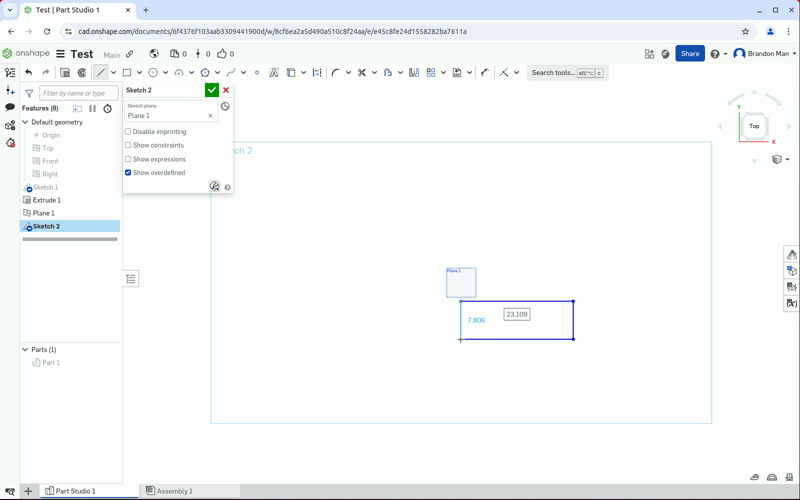
key(esc)
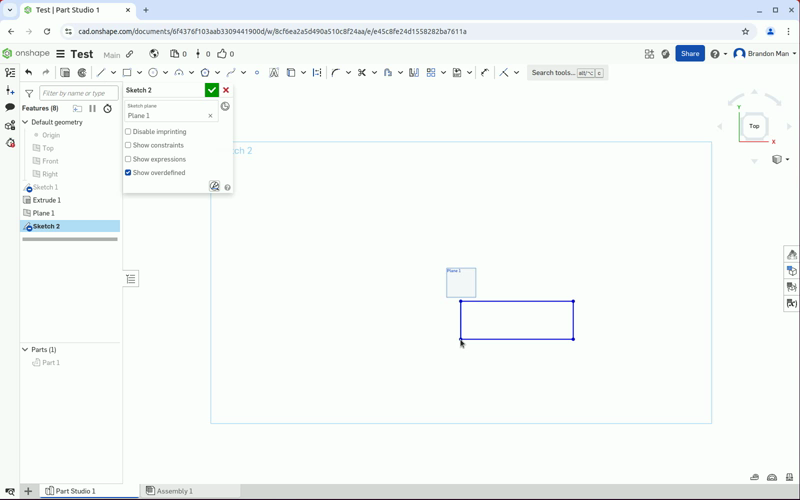
mouse_move(496, 310)
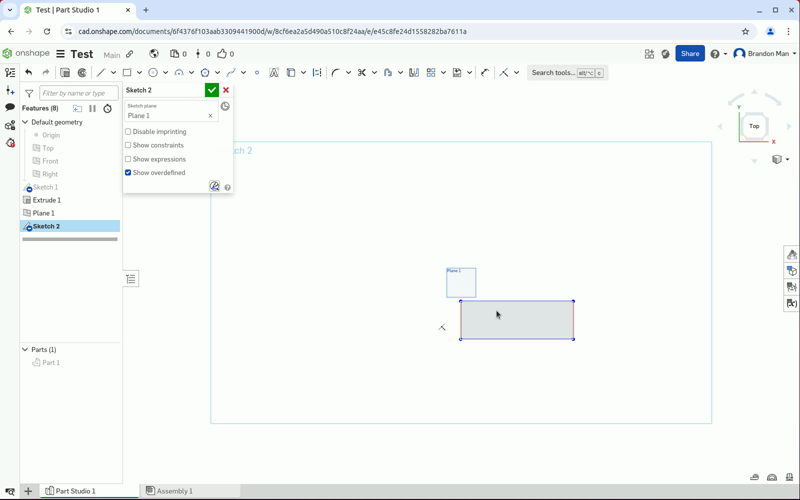
click(496, 310)
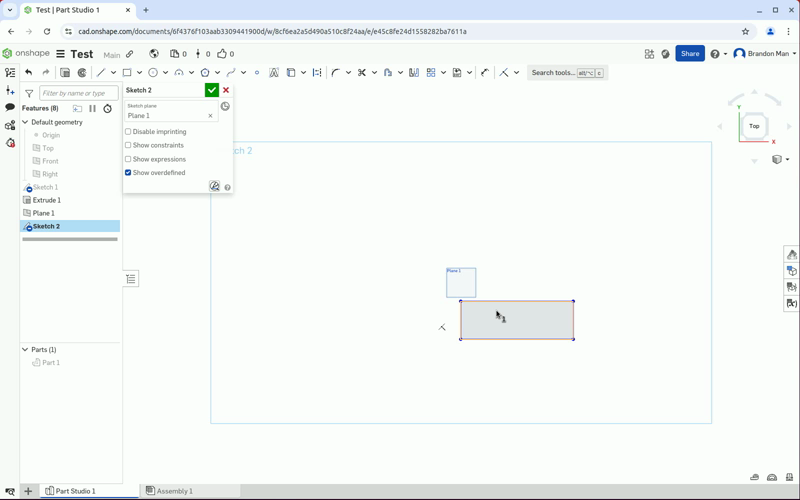
mouse_move(73, 352)
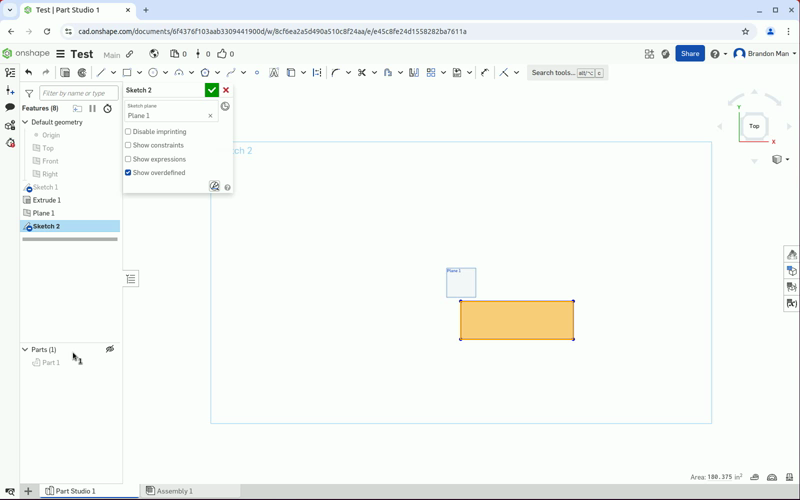
key(shift+y)
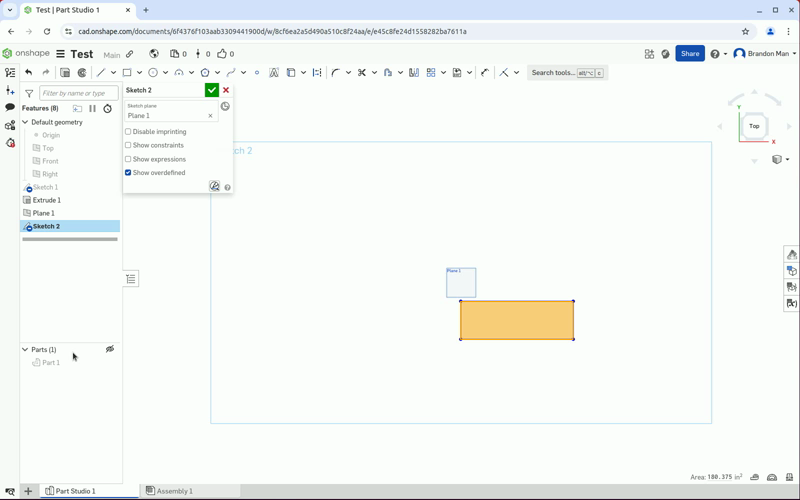
key(shift+e)
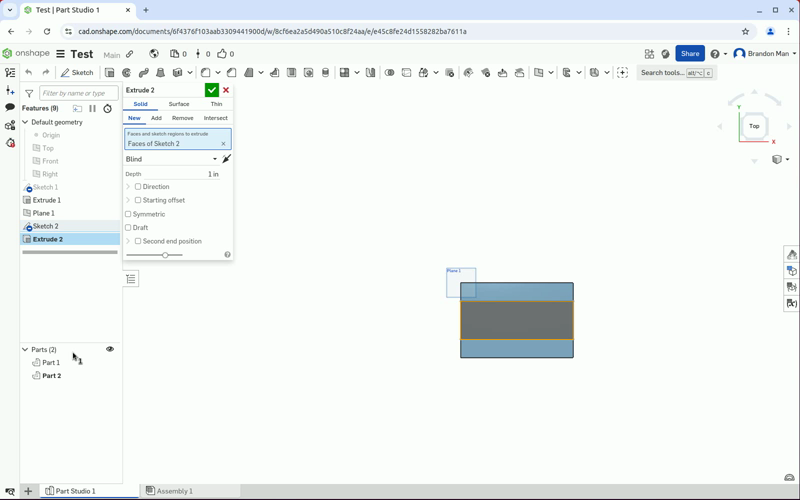
mouse_move(143, 106)
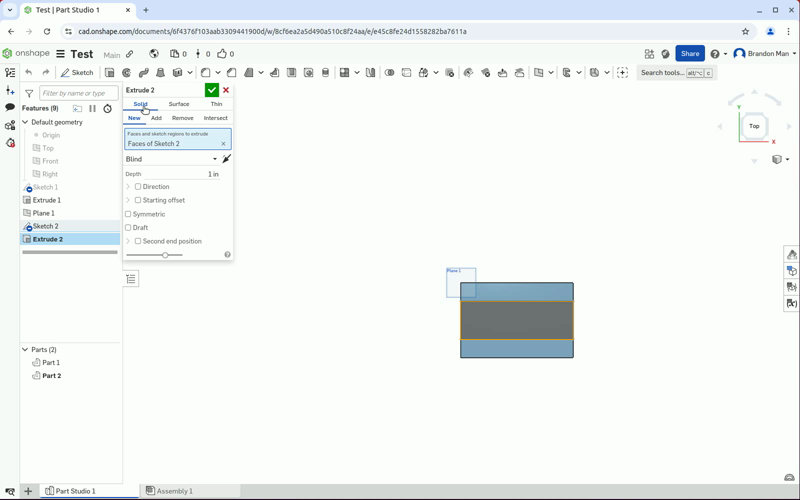
click(143, 106)
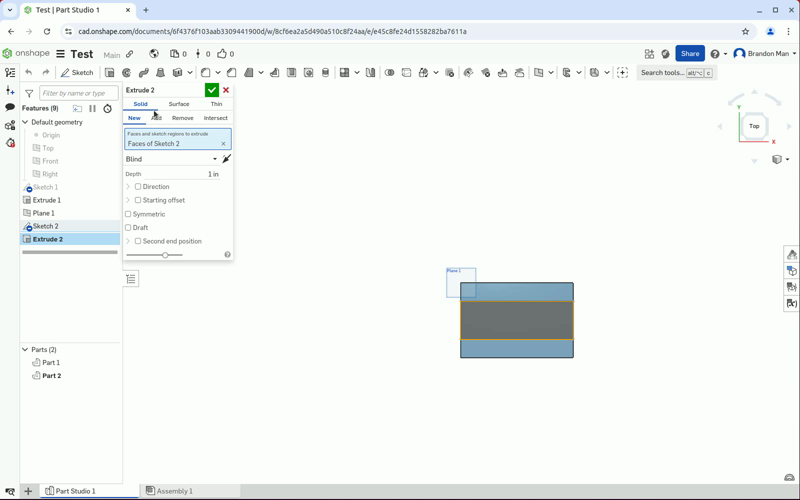
mouse_move(186, 120)
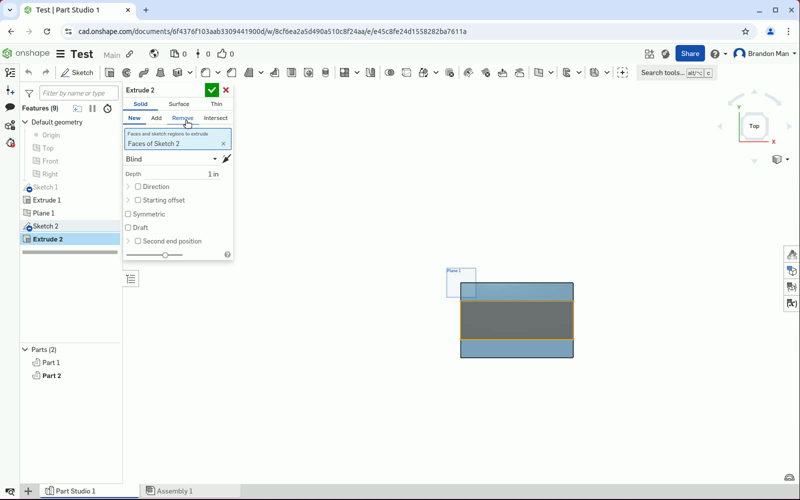
click(186, 120)
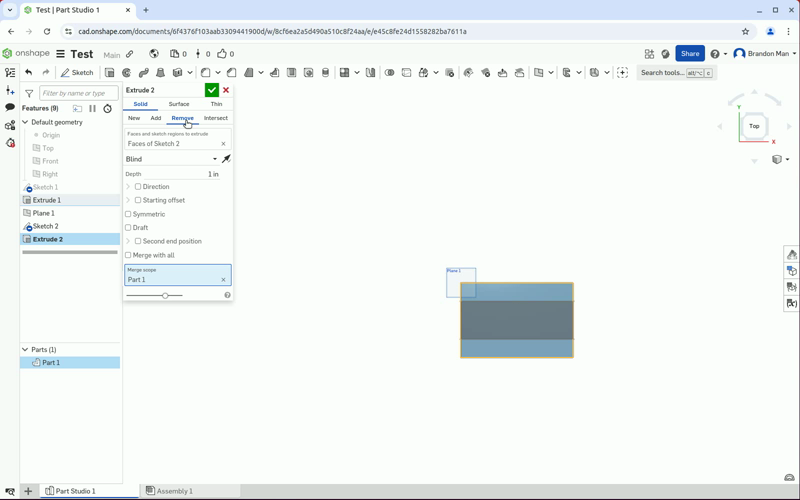
key(tab, 4)
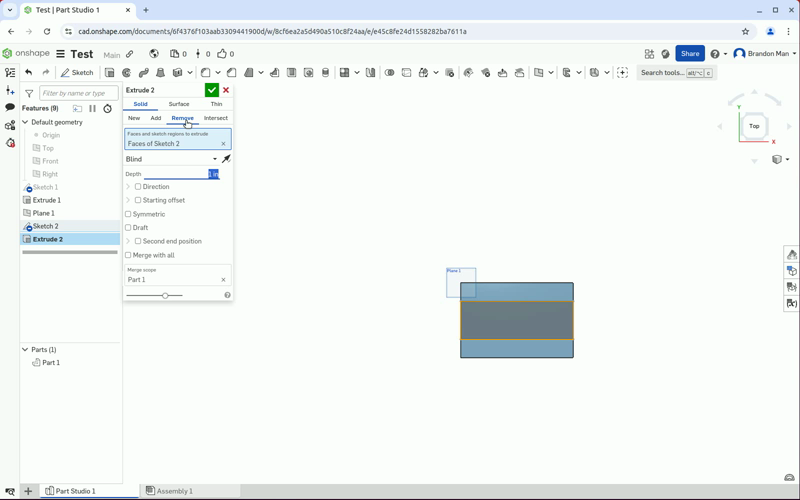
text(3.851)
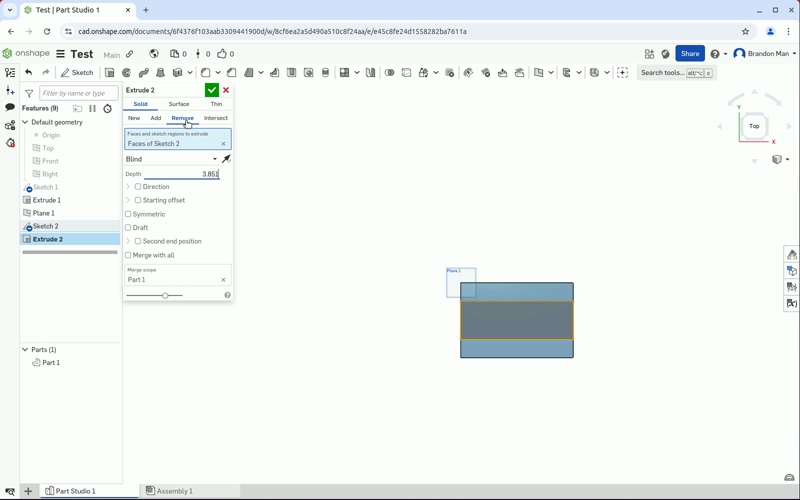
key(tab, 6)
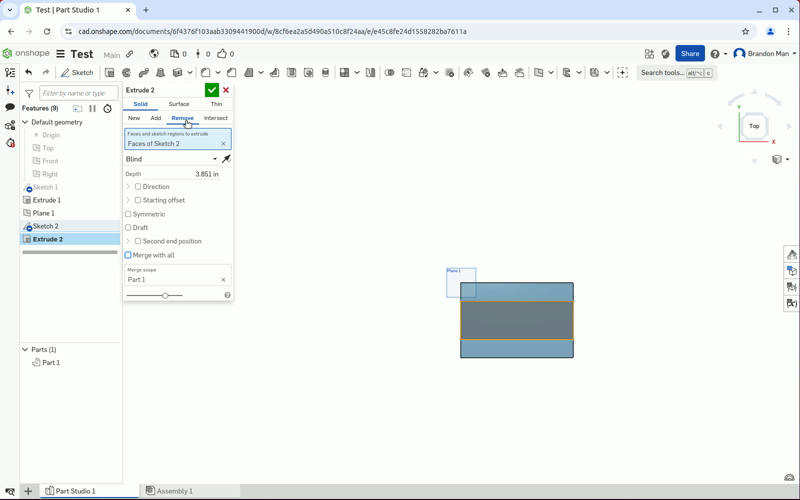
key(space)
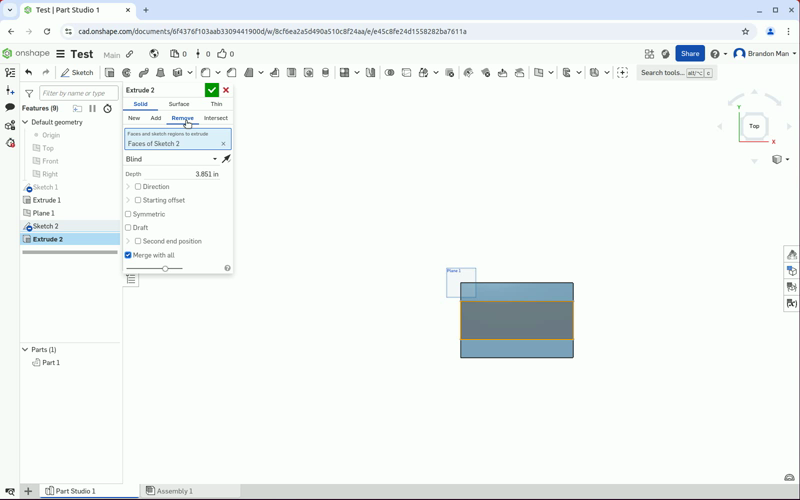
key(enter)
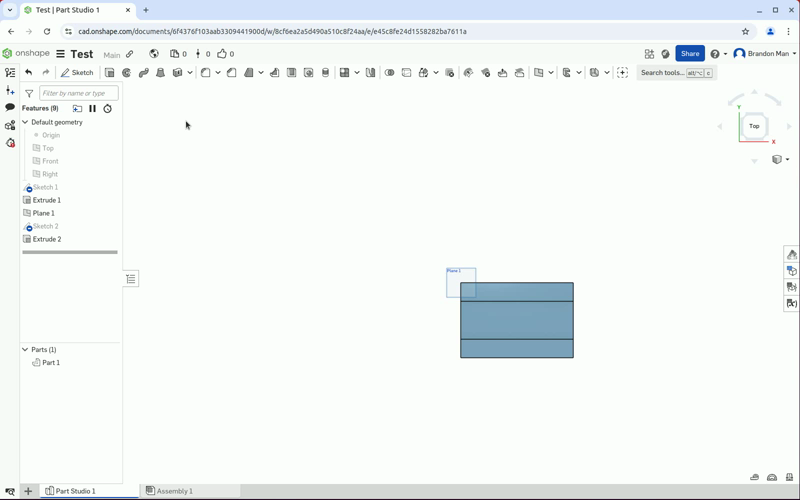
key(shift+h)
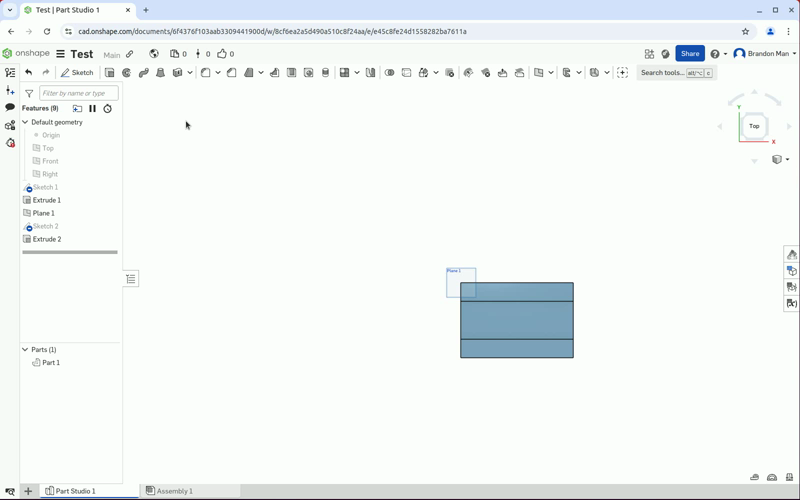
key(shift+h)
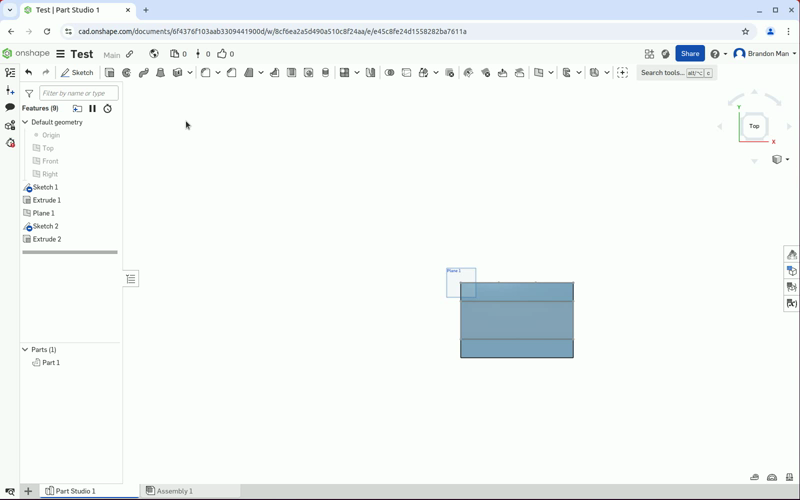
key(shift+7)
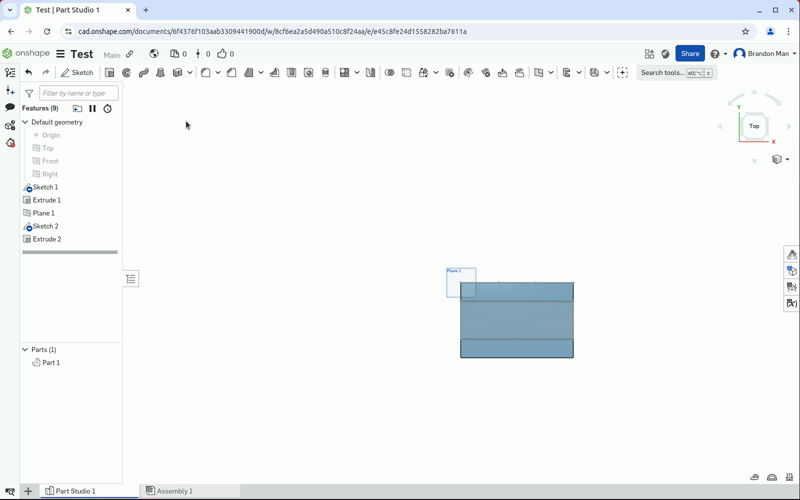
key(up, 3)
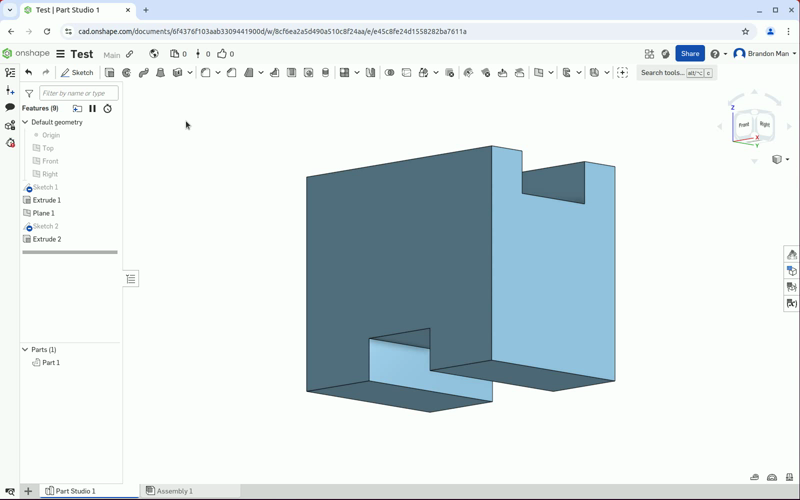
key(left, 3)
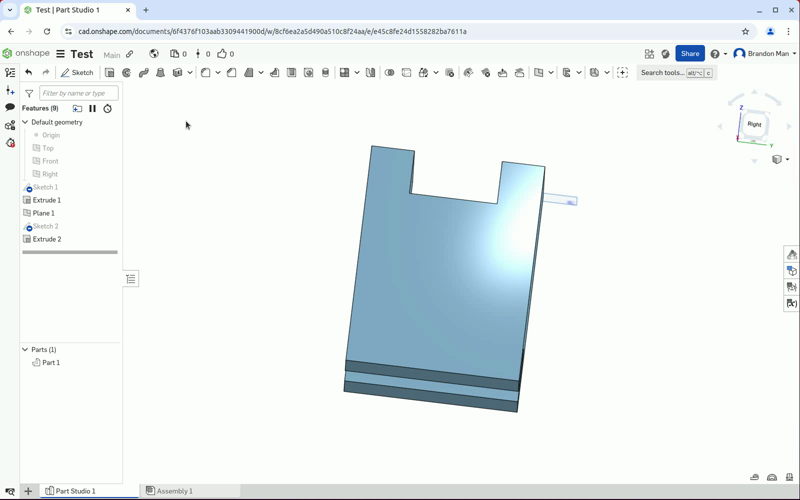
key(right, 3)
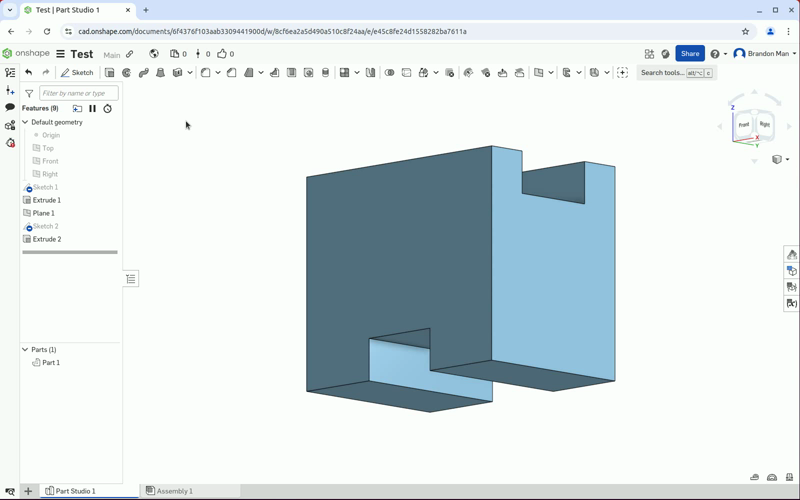
key(down, 3)
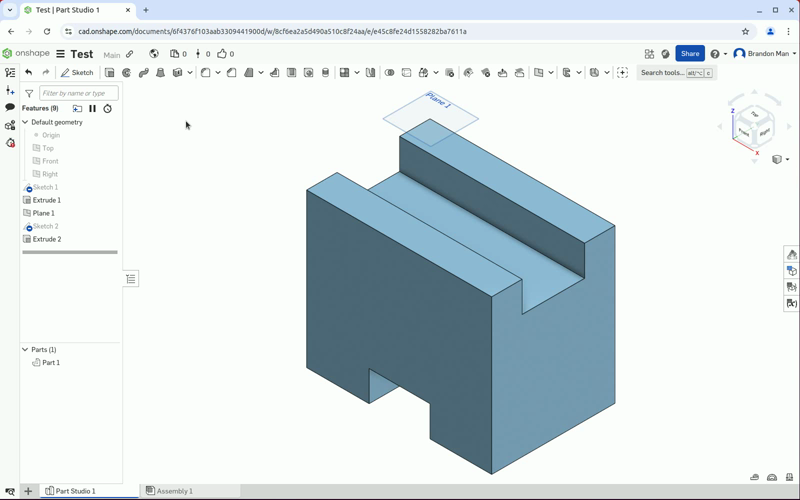
mouse_move(73, 189)
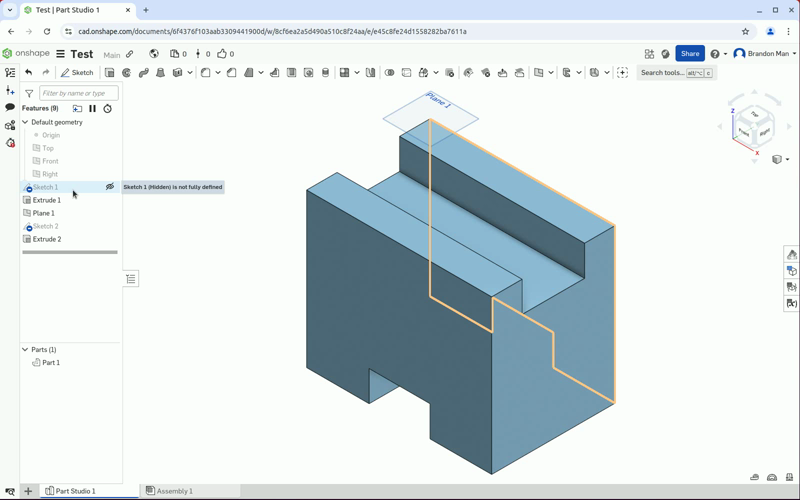
click(73, 189)